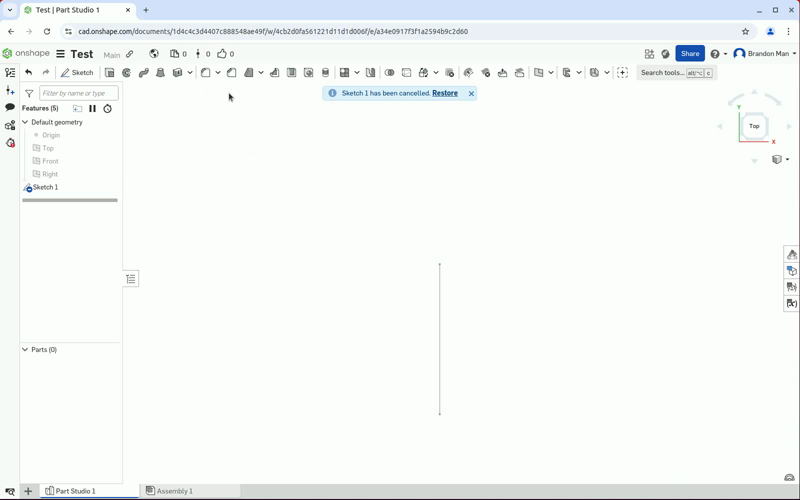
key(shift+h)
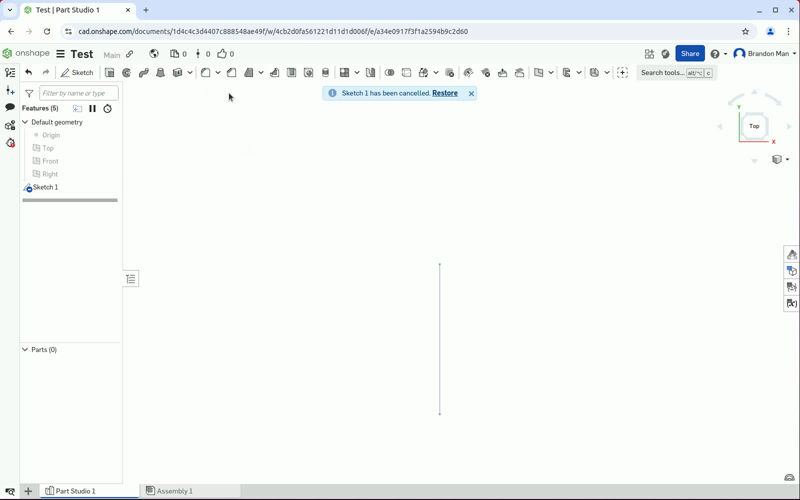
key(shift+s)
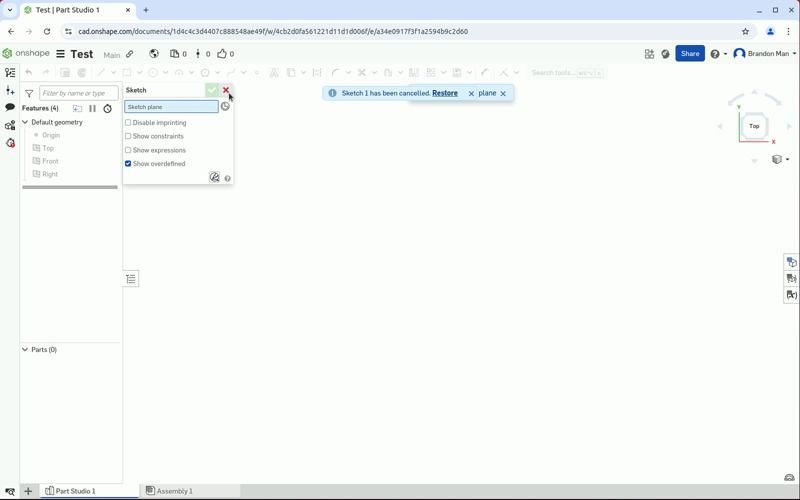
mouse_move(73, 150)
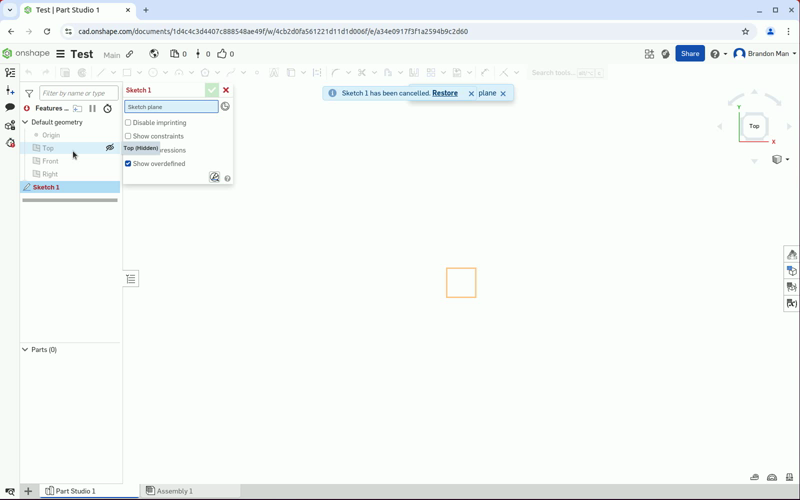
click(73, 150)
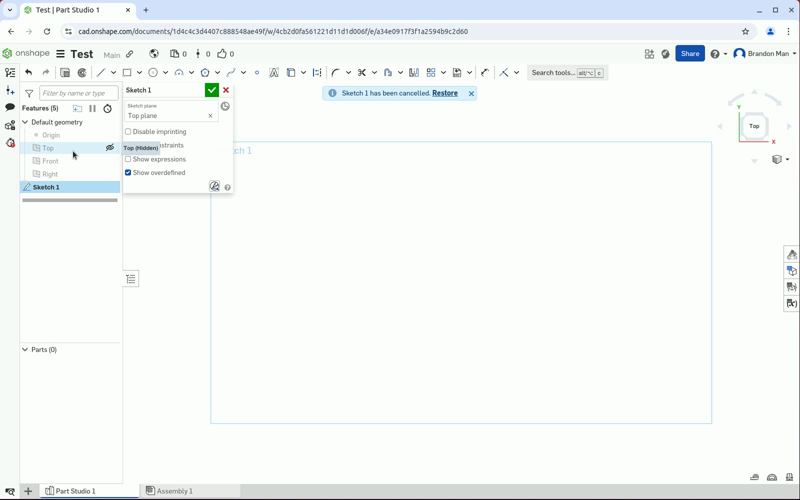
mouse_move(73, 352)
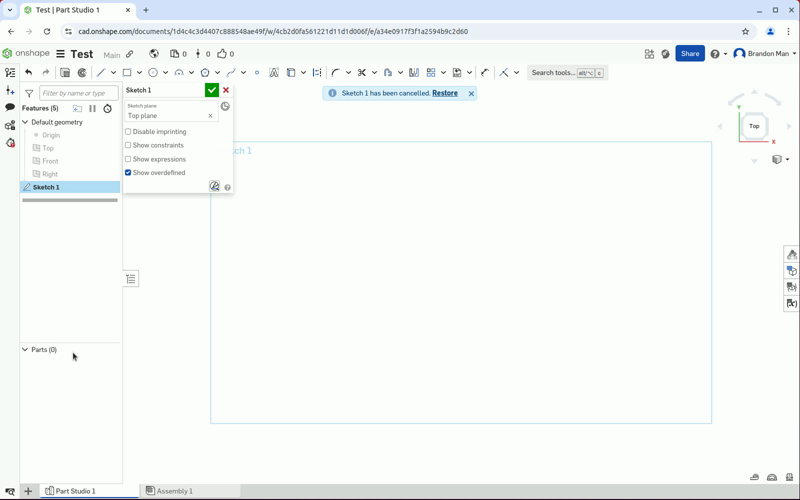
key(y)
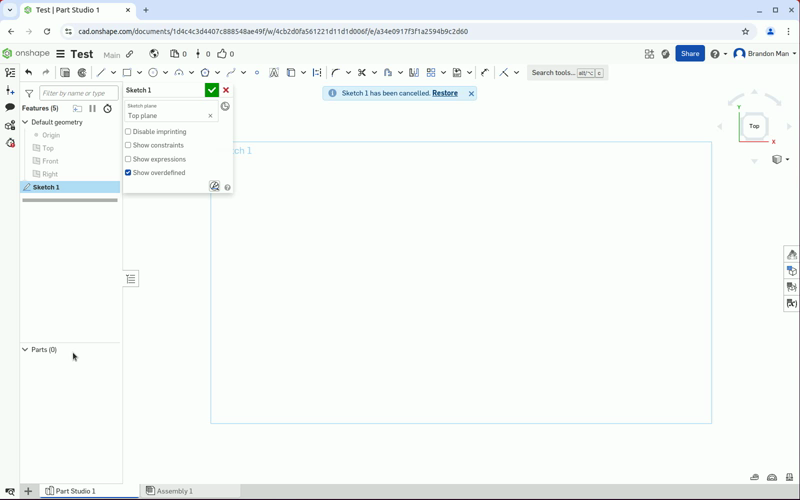
key(a)
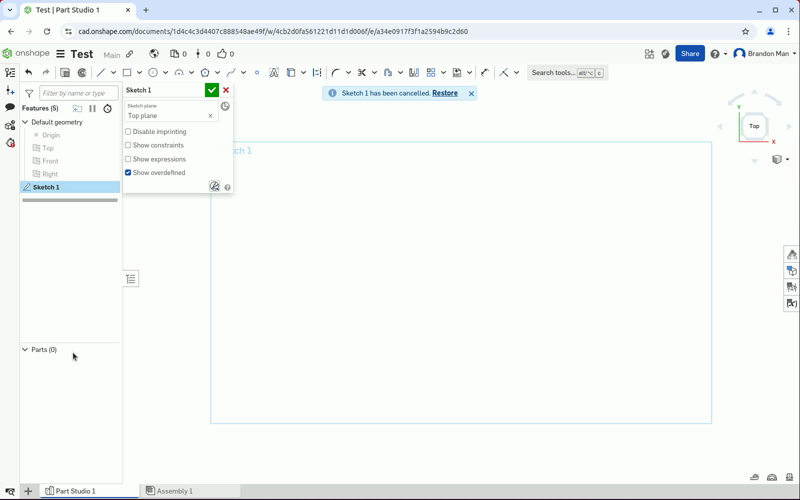
key_down(shift)
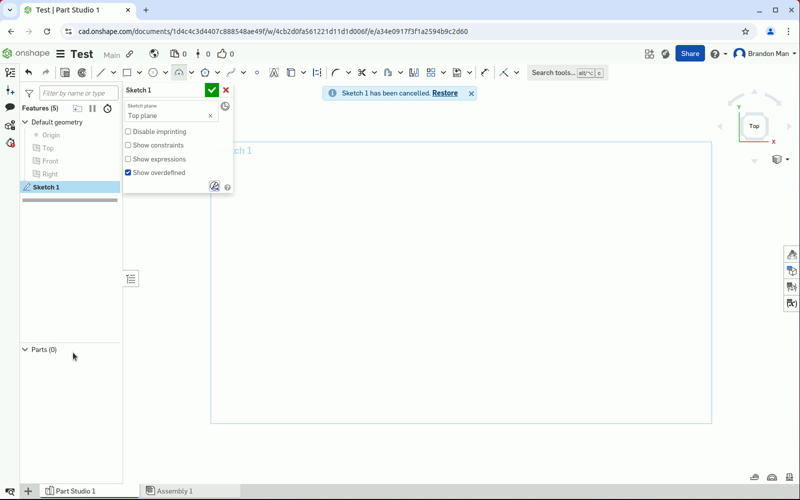
mouse_move(349, 282)
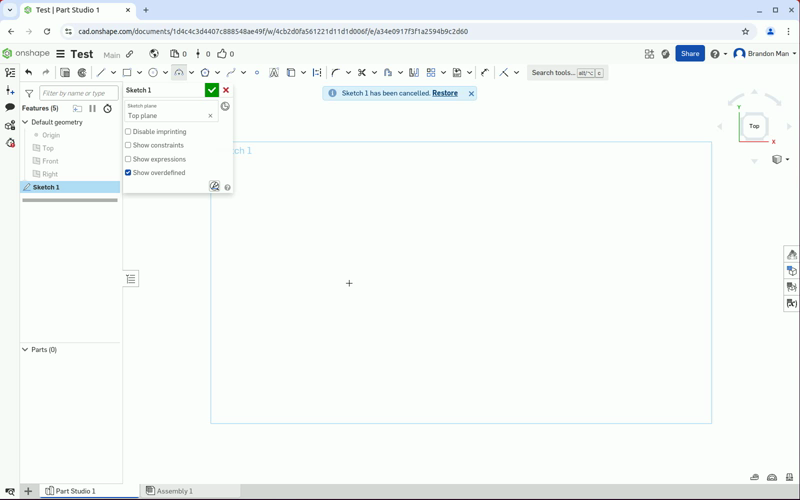
click(349, 282)
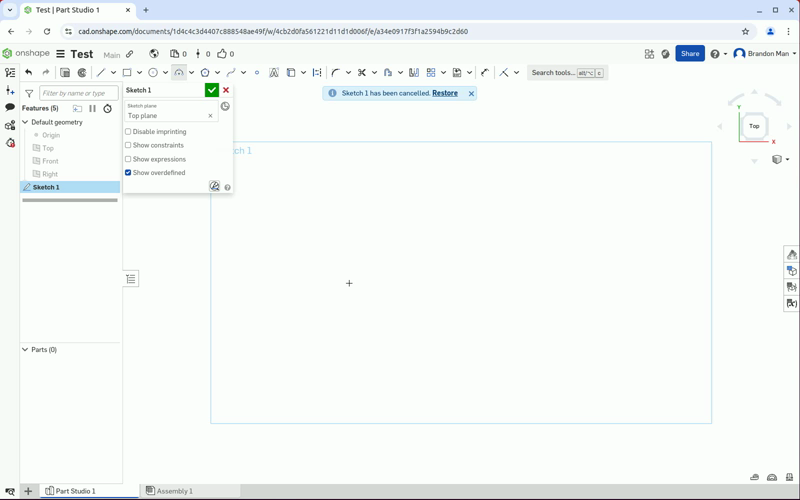
key_up(shift)
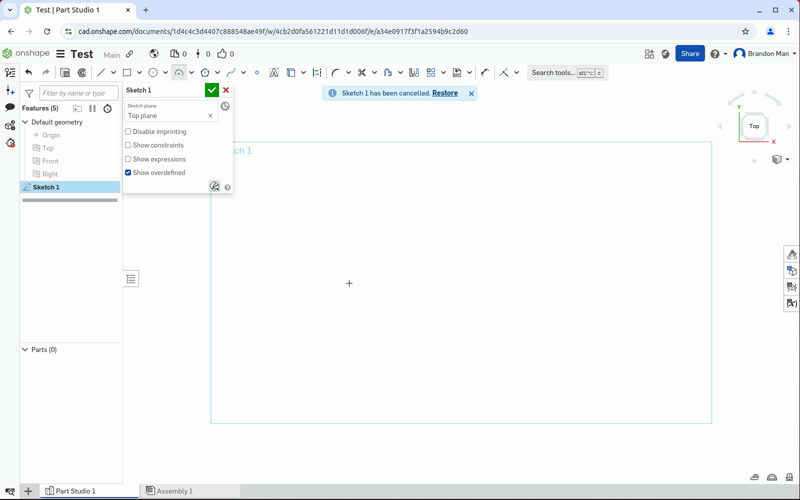
key_down(shift)
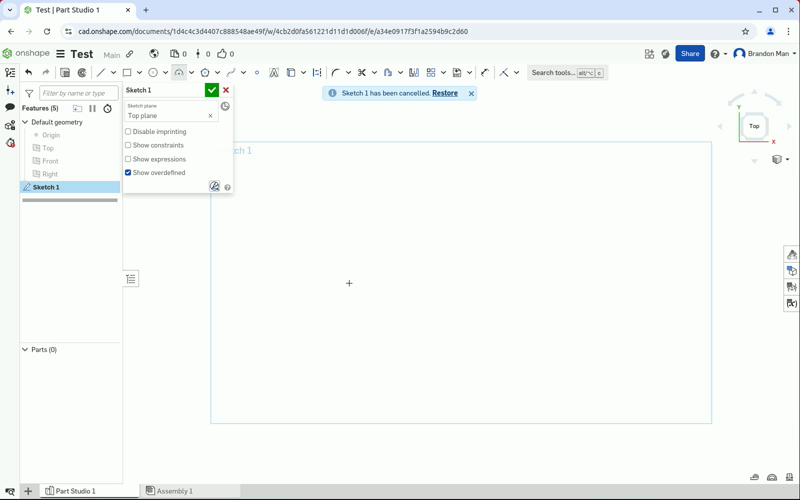
mouse_move(572, 282)
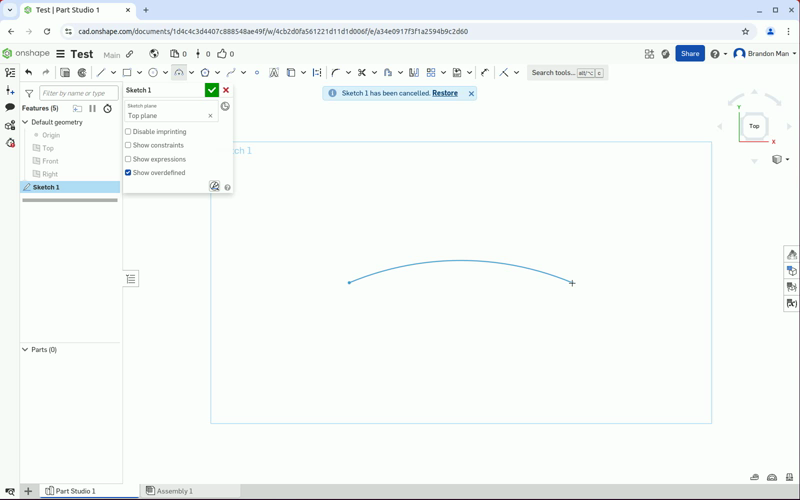
click(572, 282)
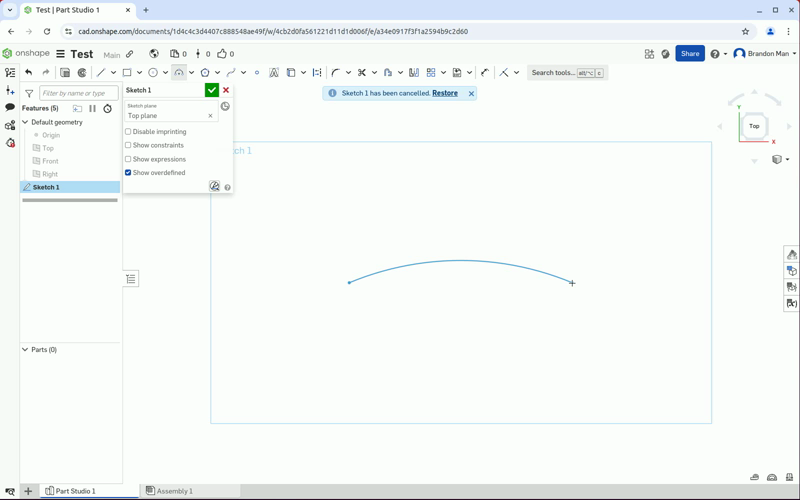
mouse_move(460, 341)
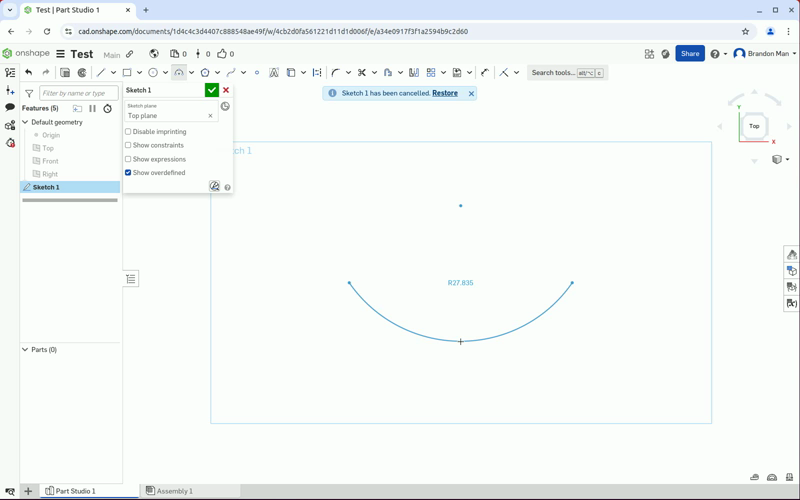
click(460, 341)
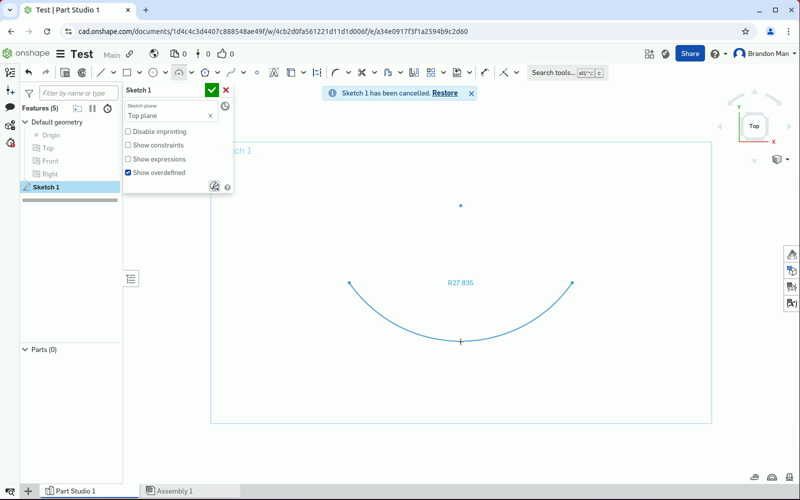
key_up(shift)
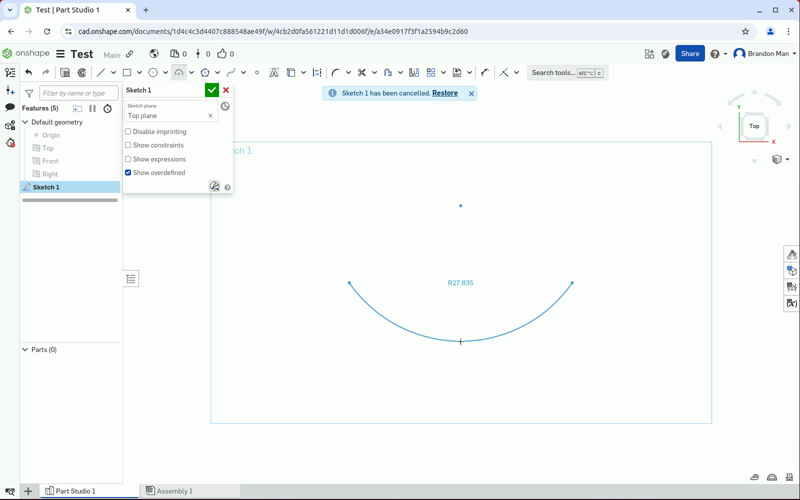
key(esc)
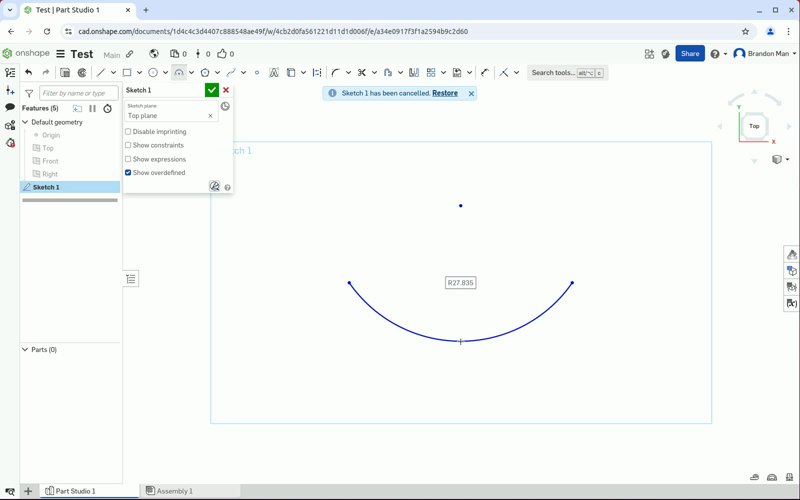
key(l)
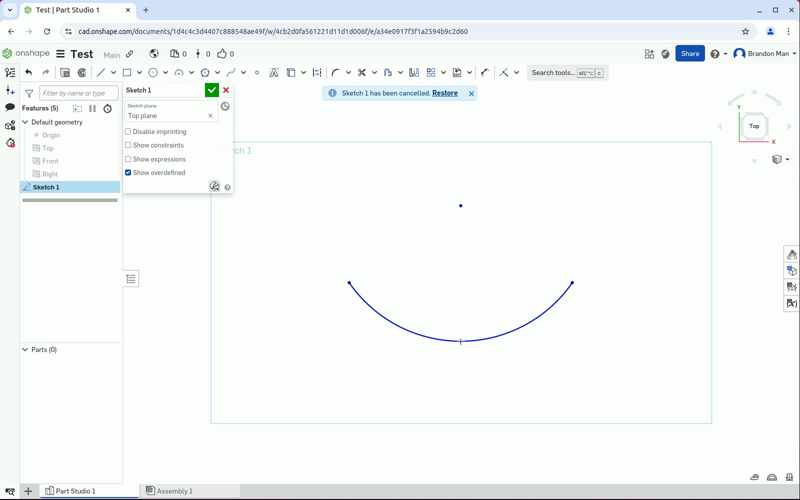
mouse_move(572, 282)
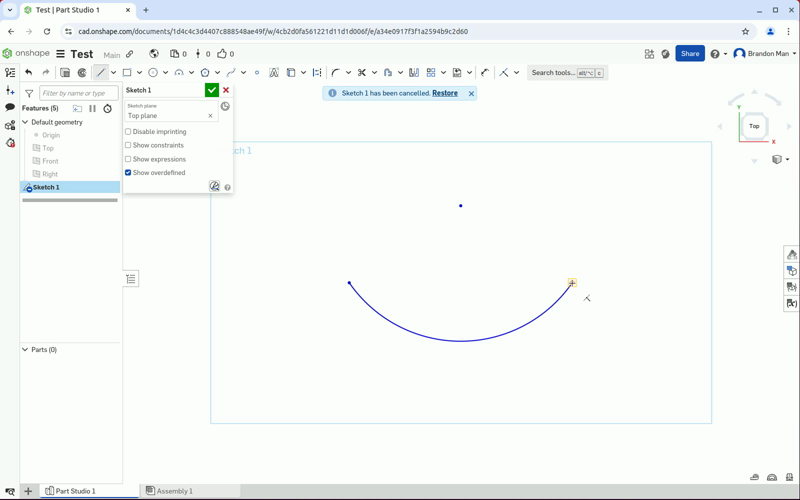
click(572, 282)
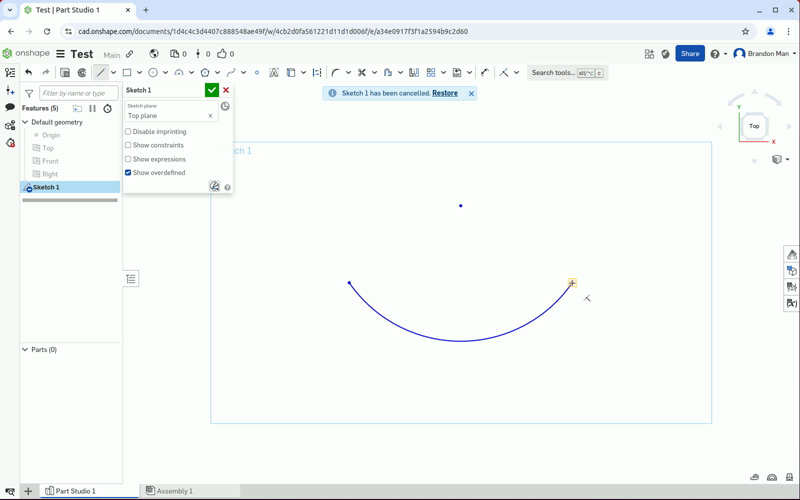
key_down(shift)
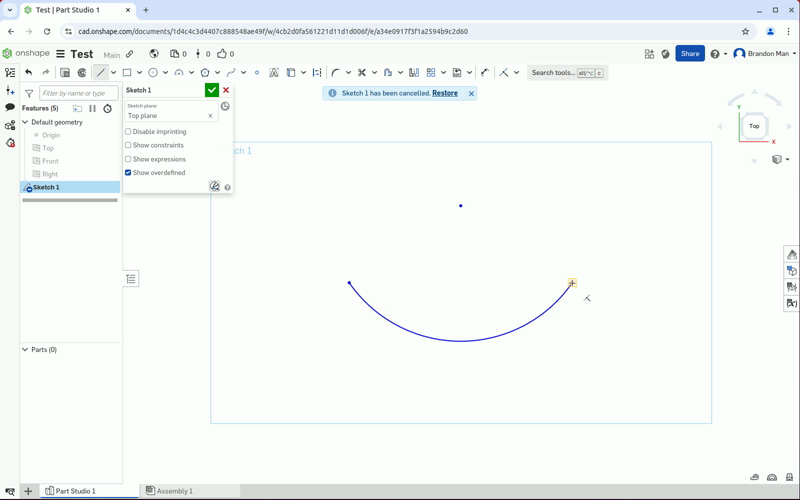
mouse_move(459, 172)
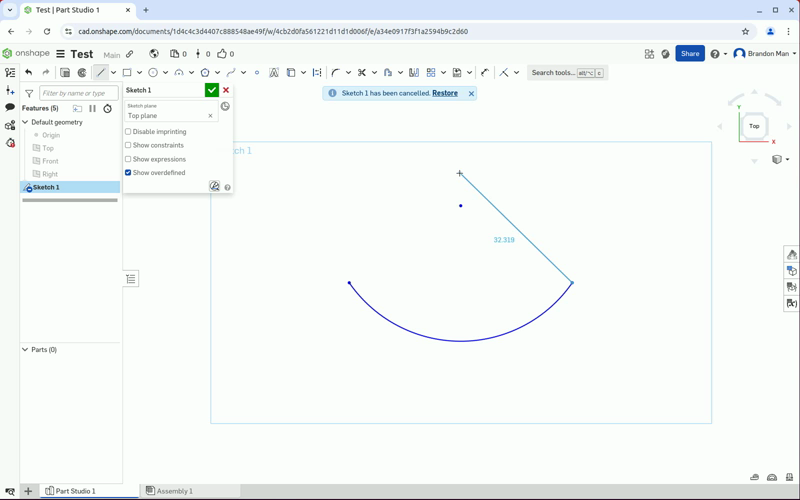
click(459, 172)
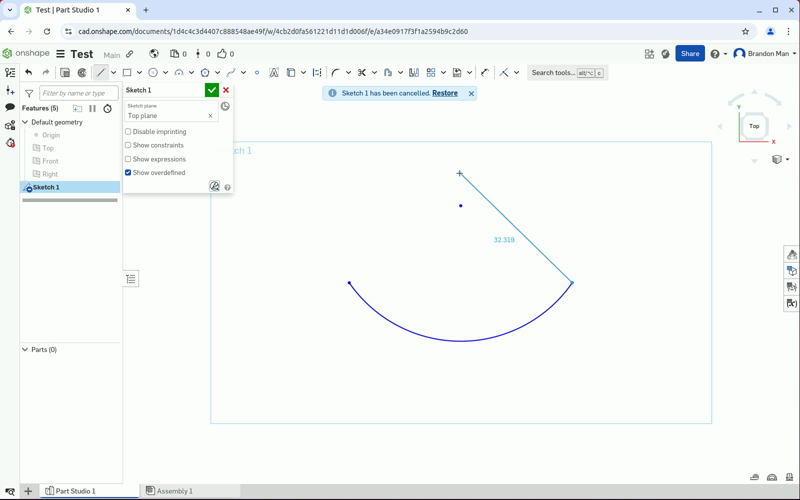
key_up(shift)
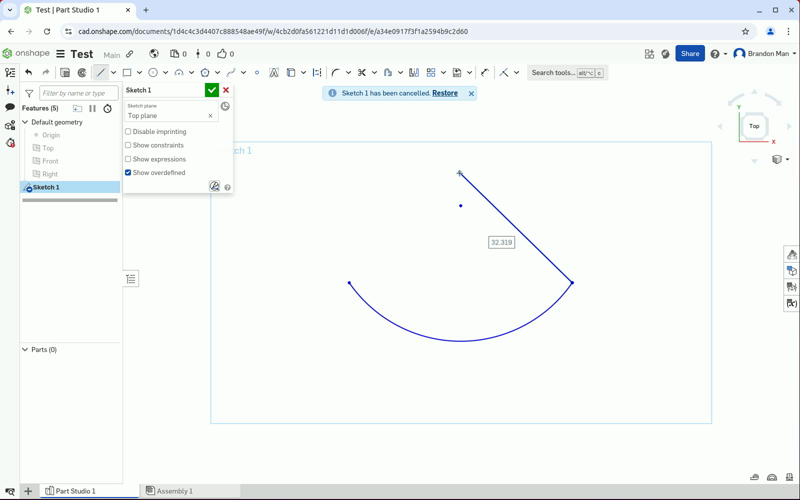
key_down(shift)
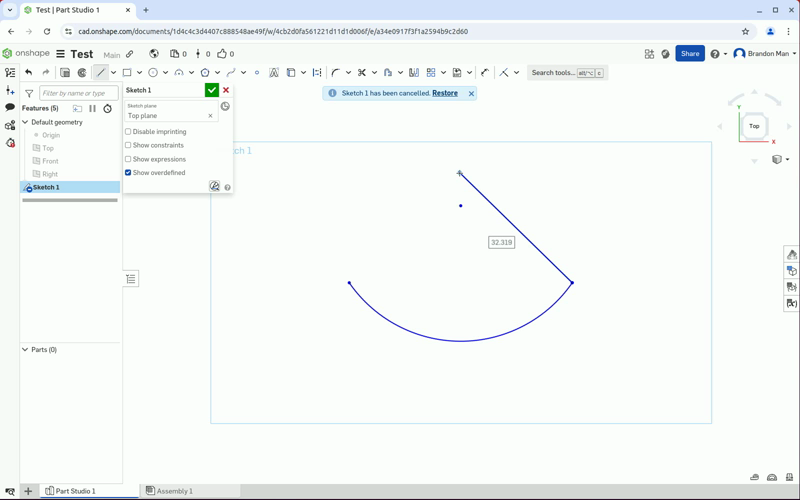
mouse_move(349, 282)
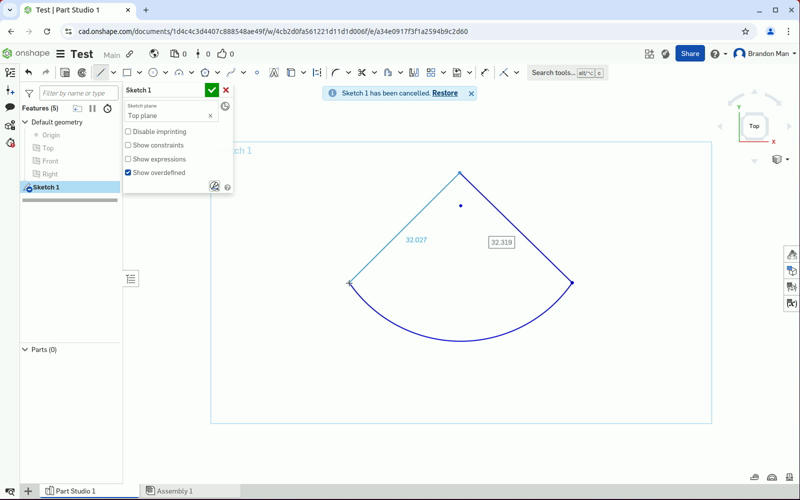
key_up(shift)
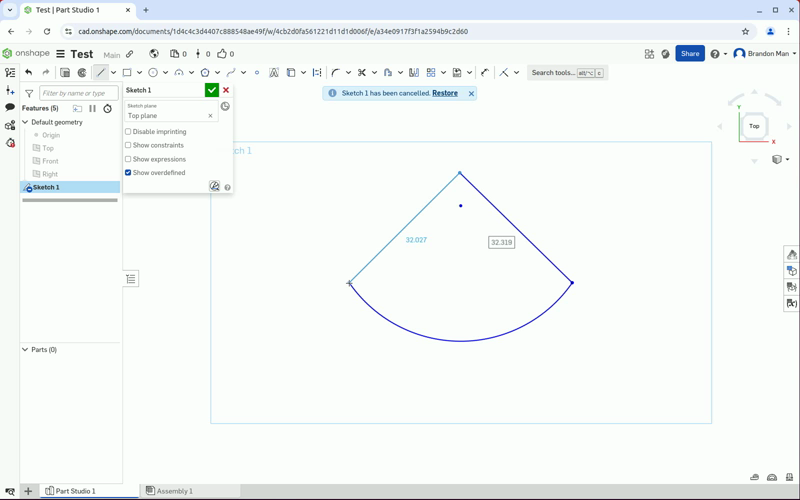
click(349, 282)
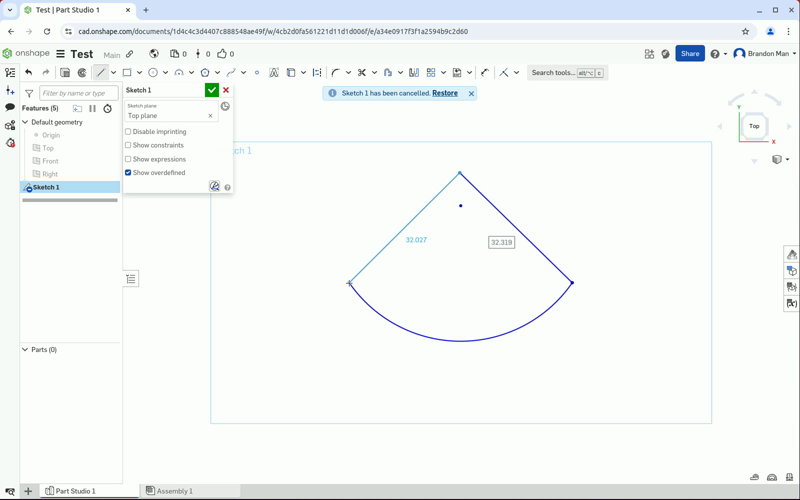
key(esc)
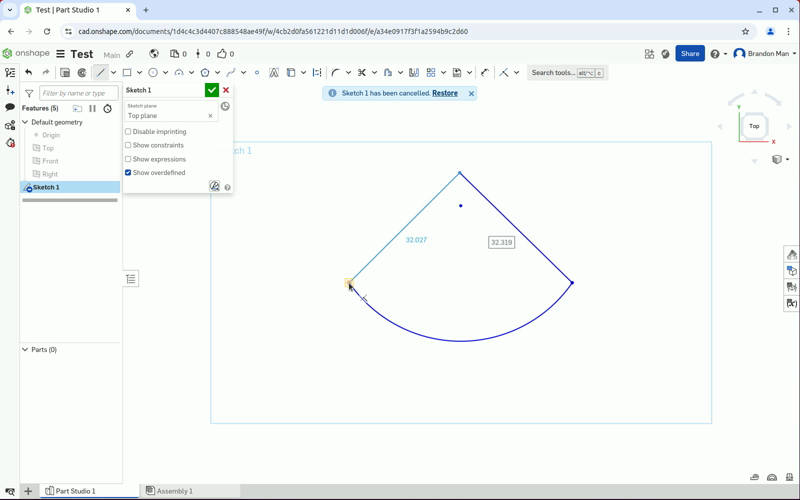
mouse_move(446, 272)
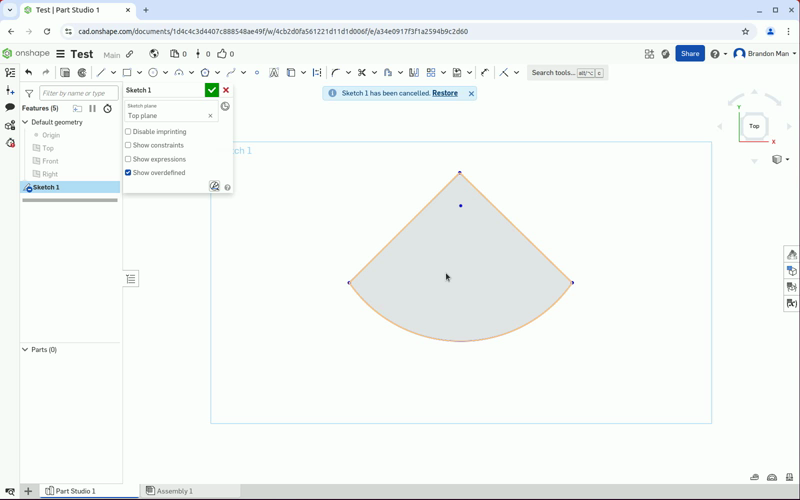
click(446, 272)
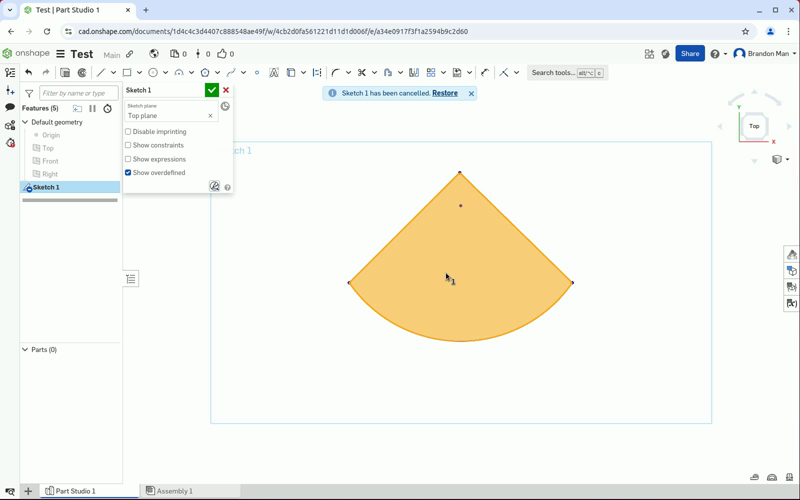
mouse_move(73, 352)
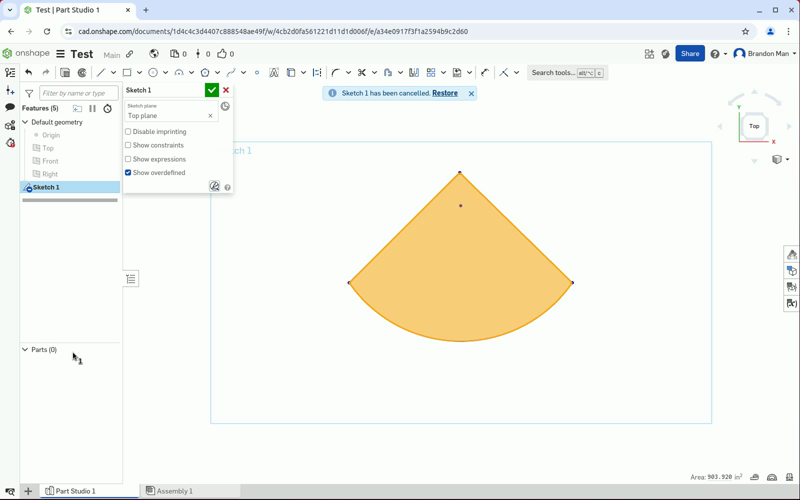
key(shift+y)
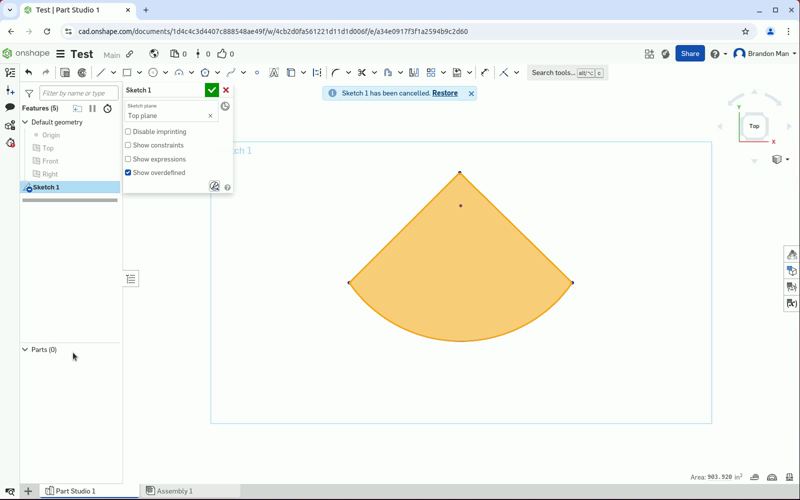
key(shift+e)
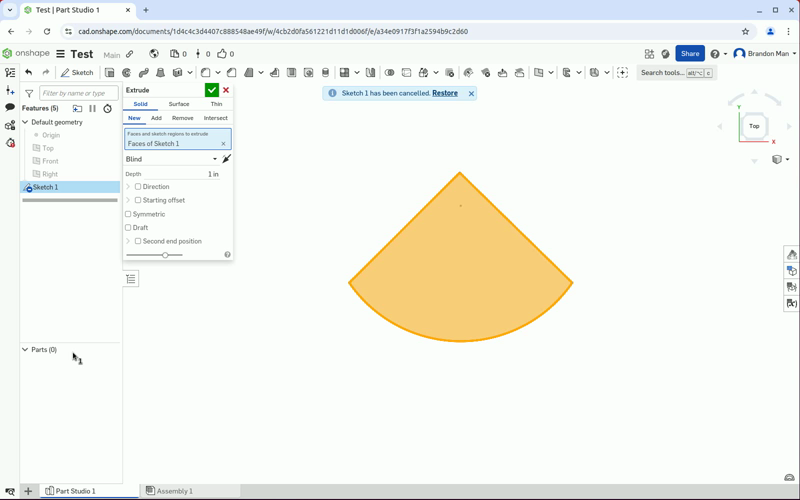
mouse_move(143, 106)
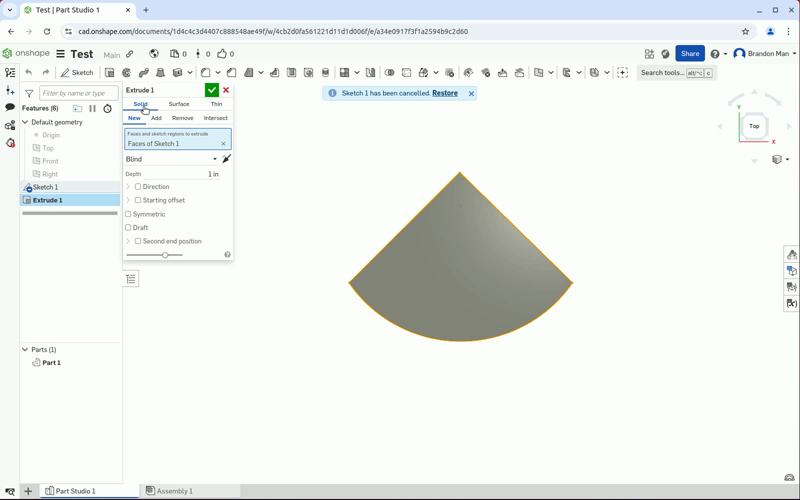
click(143, 106)
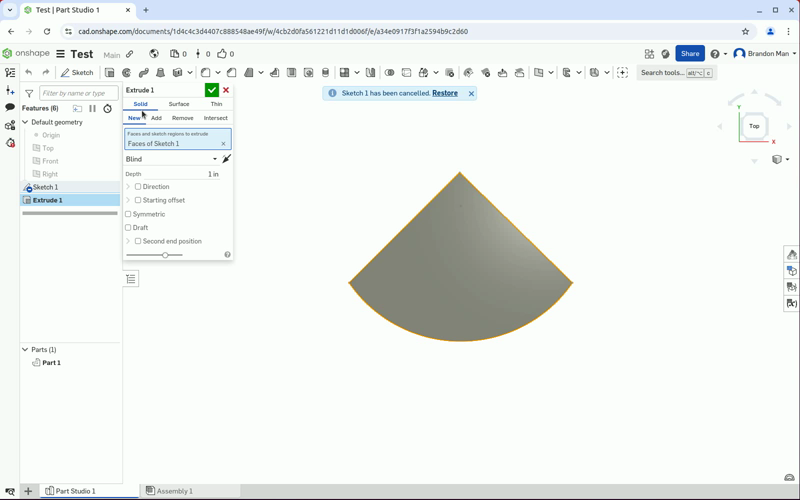
mouse_move(137, 120)
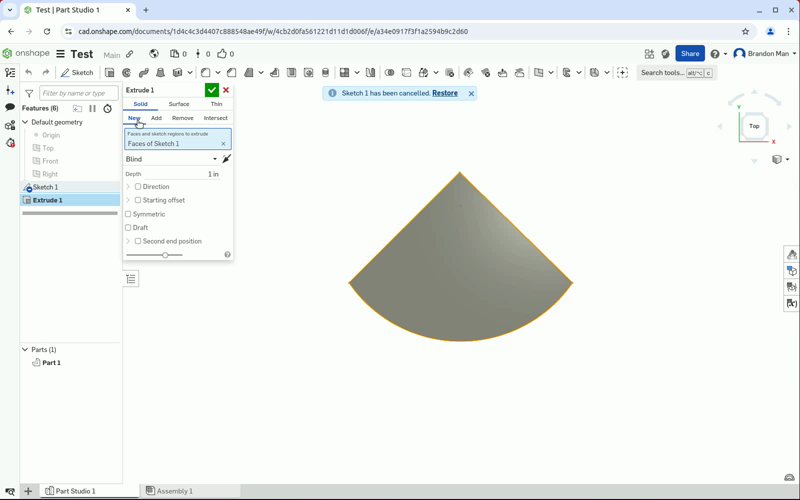
click(137, 120)
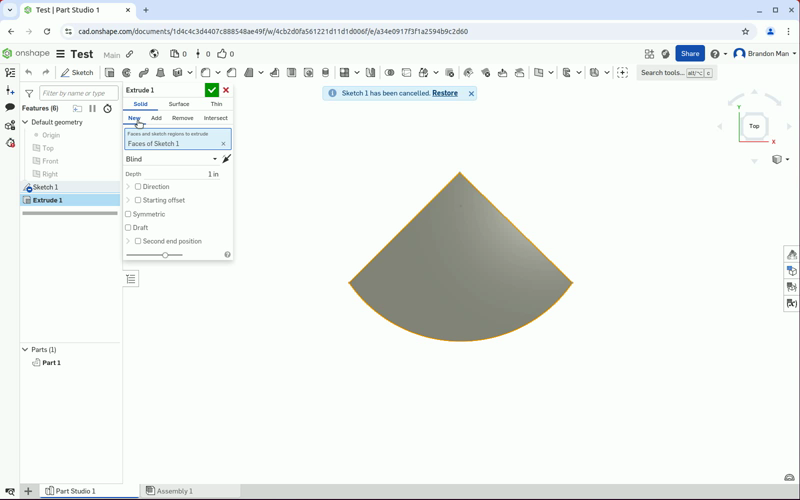
key(tab, 4)
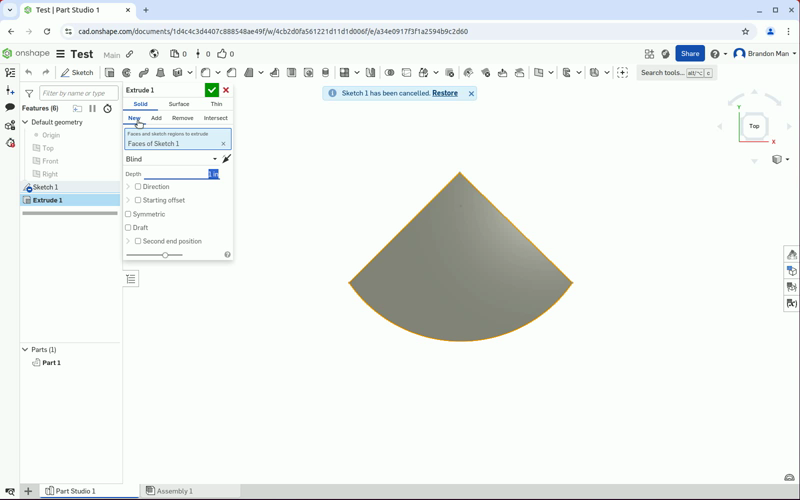
text(7.703)
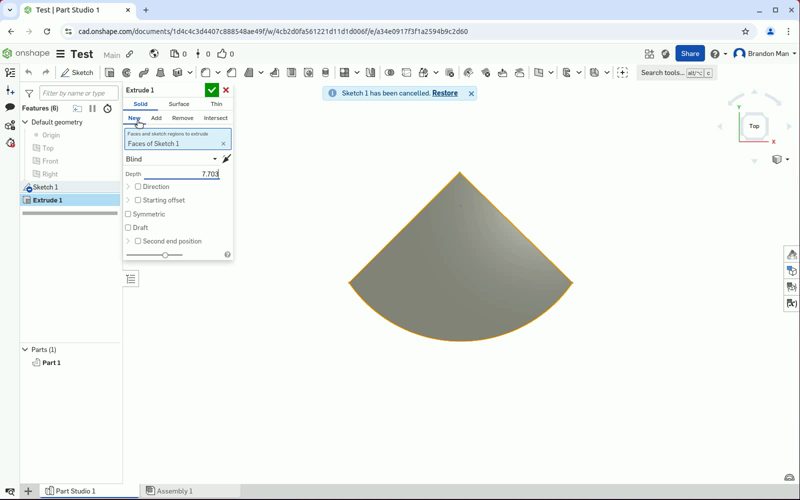
key(enter)
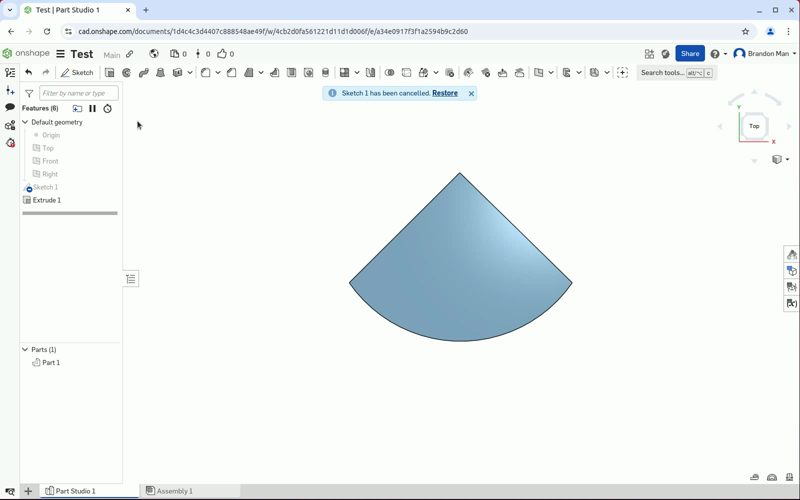
key(shift+h)
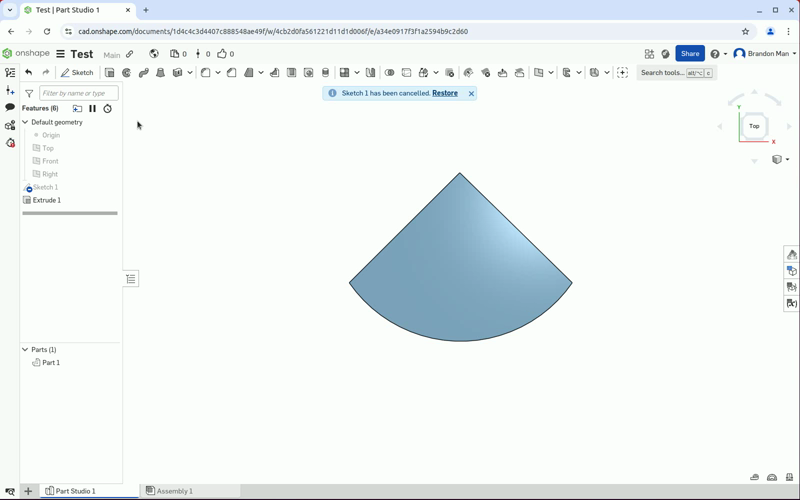
key(shift+h)
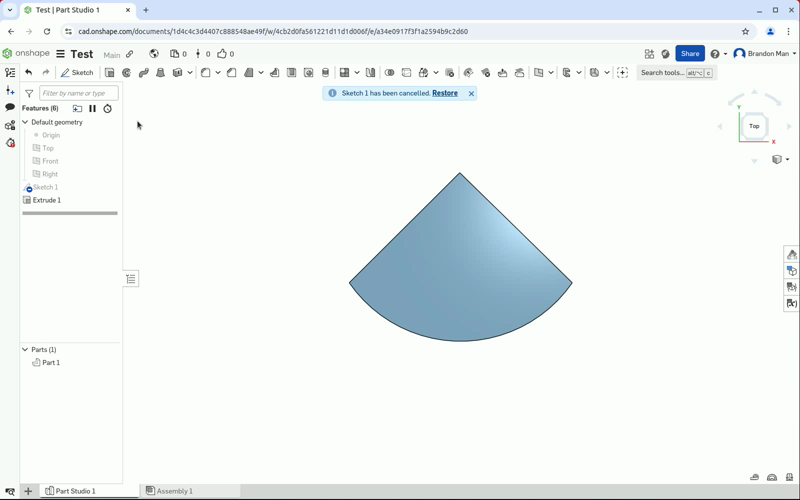
mouse_move(73, 189)
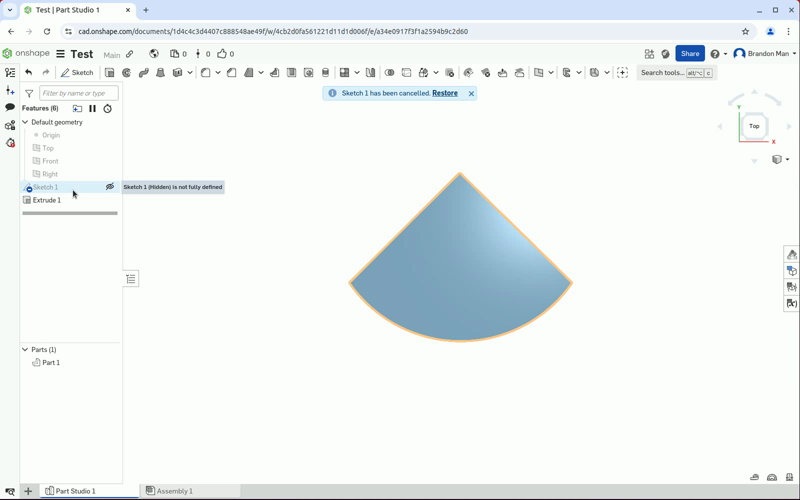
click(73, 189)
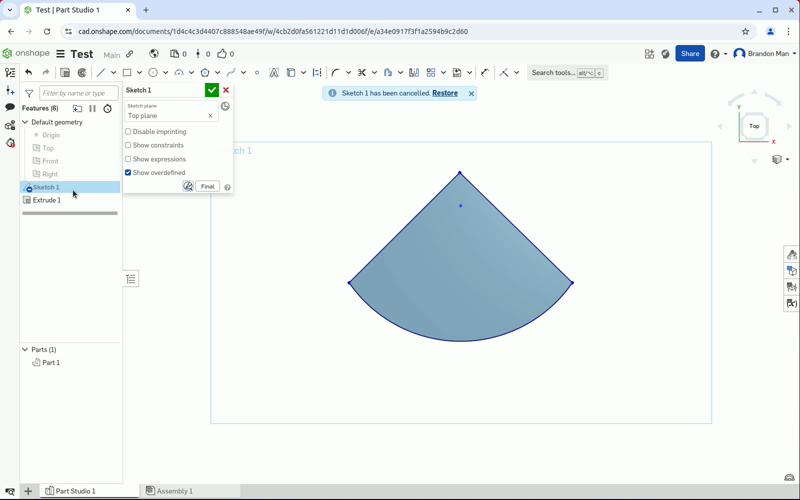
mouse_move(229, 92)
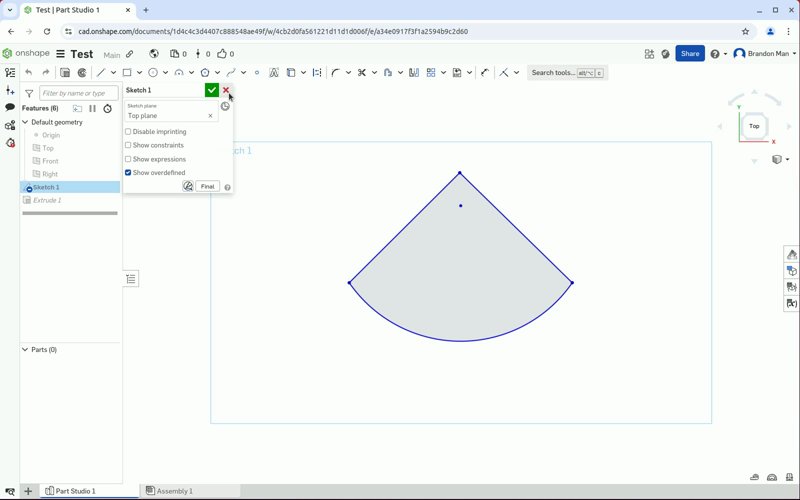
click(229, 92)
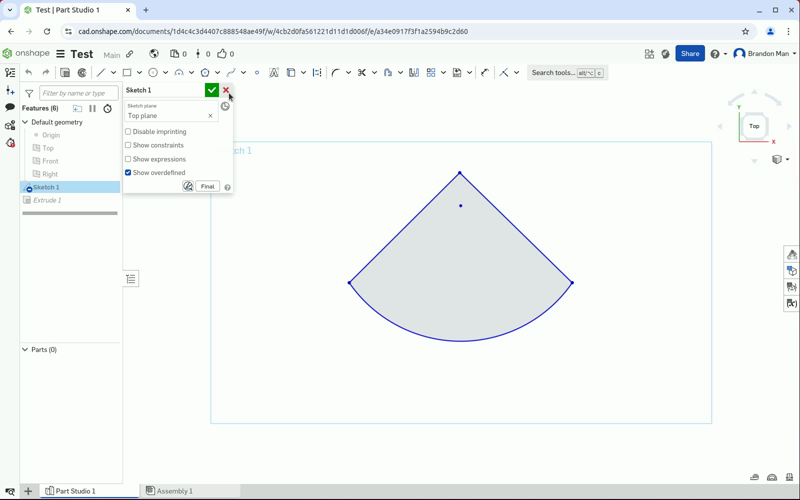
key(shift+s)
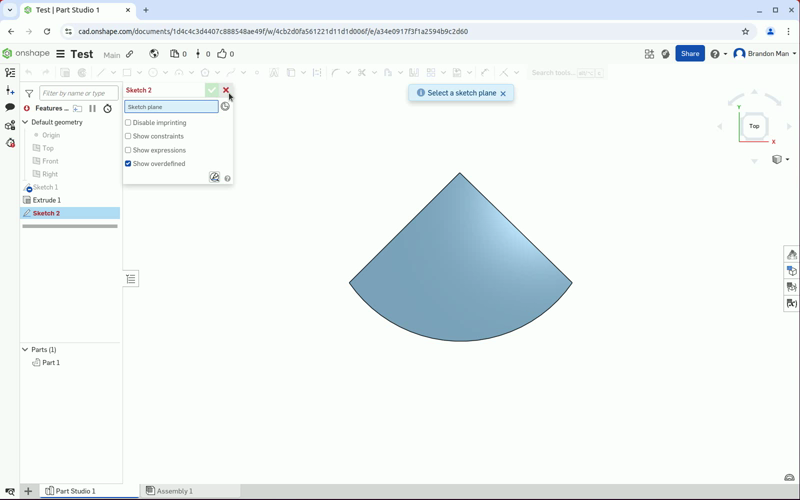
mouse_move(73, 150)
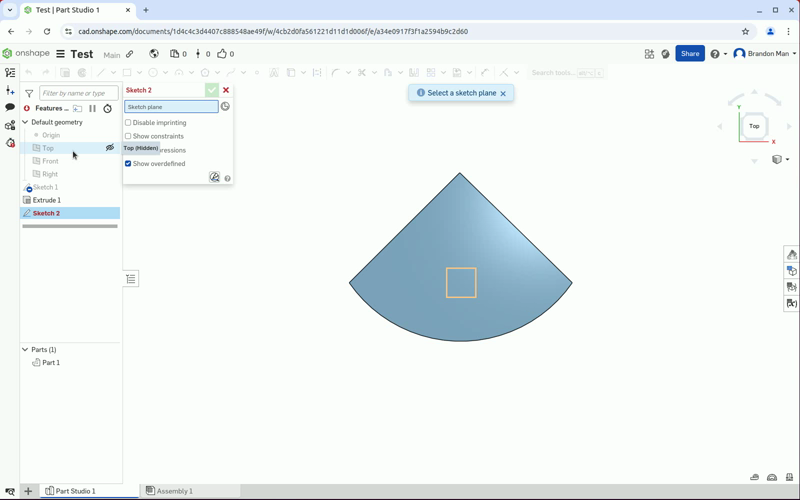
click(73, 150)
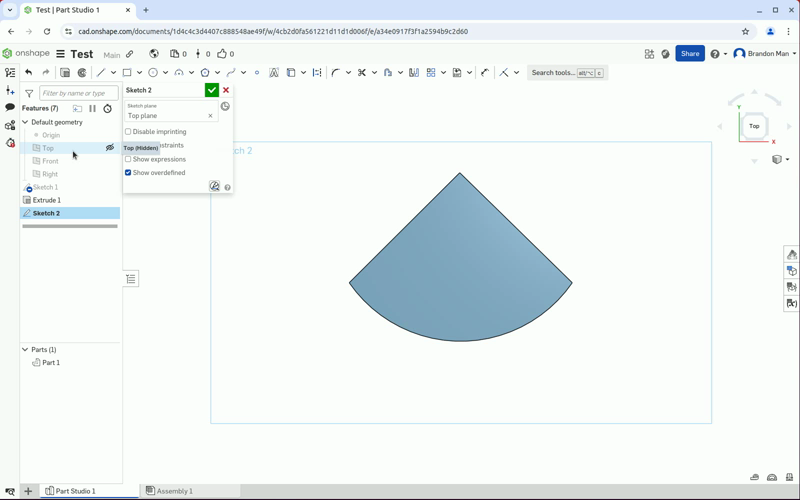
mouse_move(73, 352)
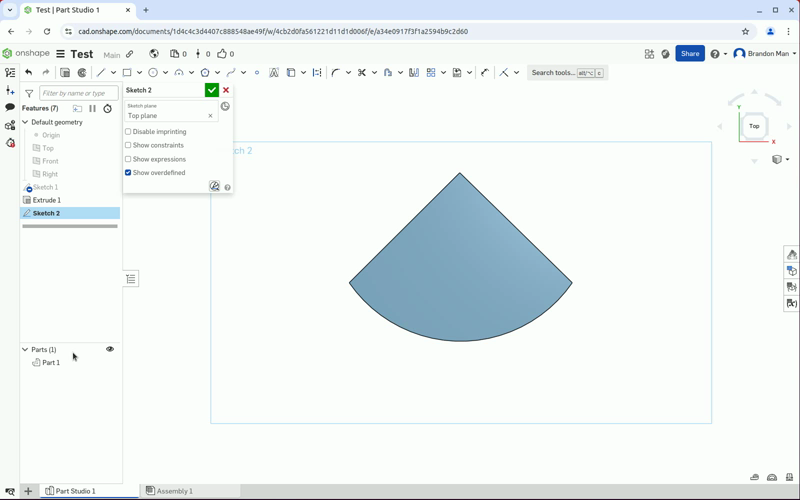
key(y)
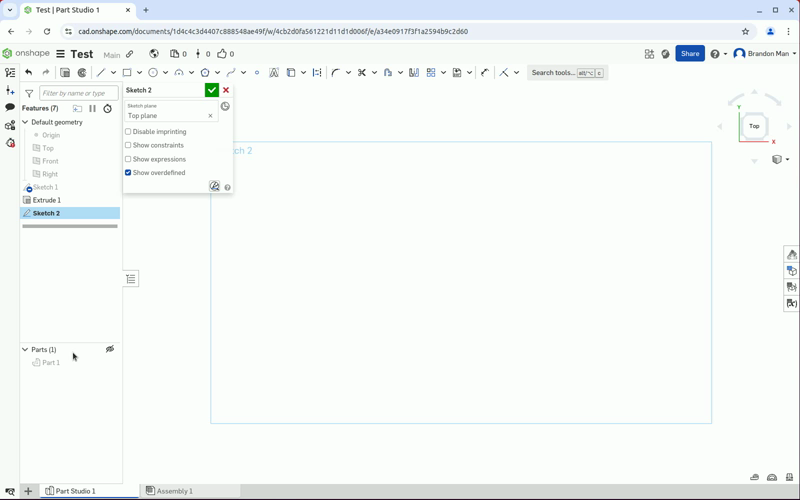
key(a)
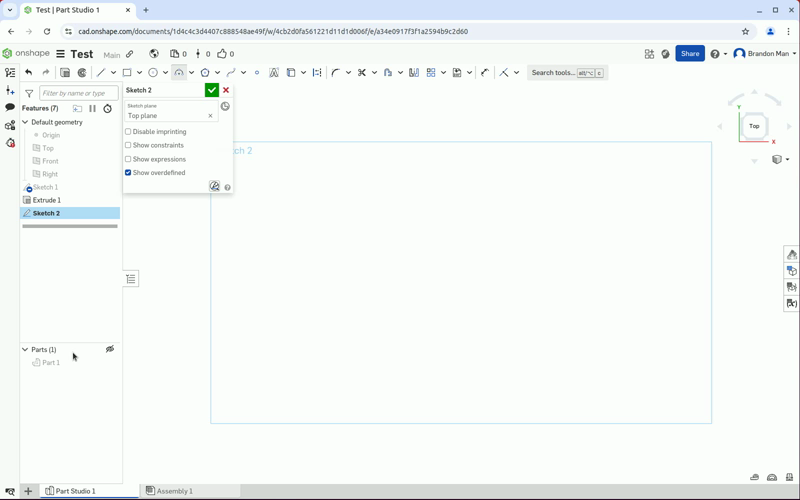
key_down(shift)
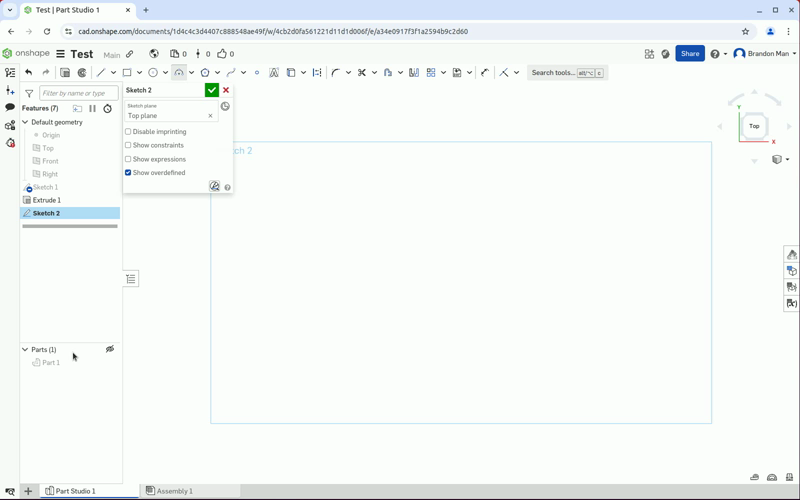
mouse_move(368, 282)
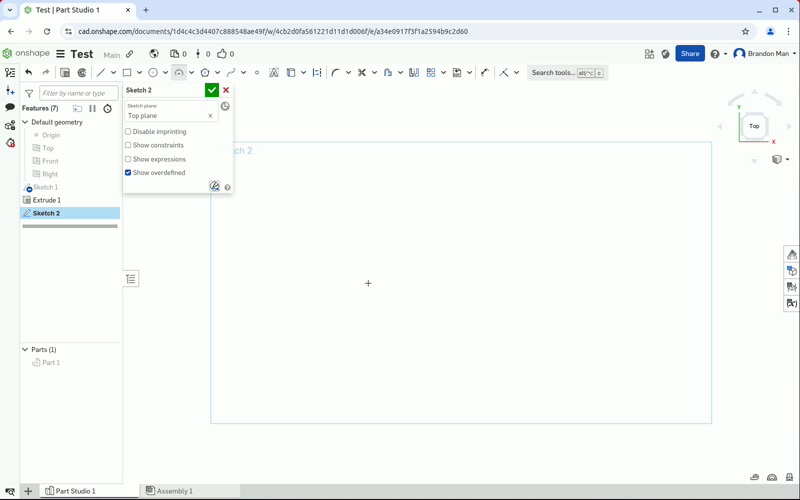
click(368, 282)
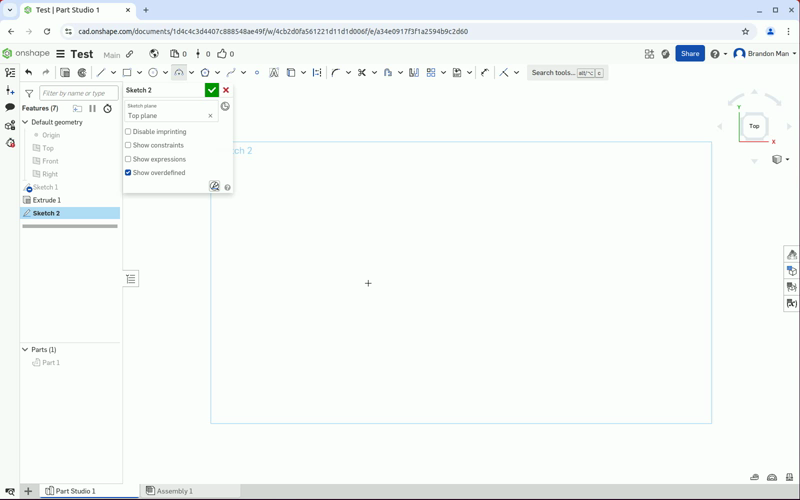
key_up(shift)
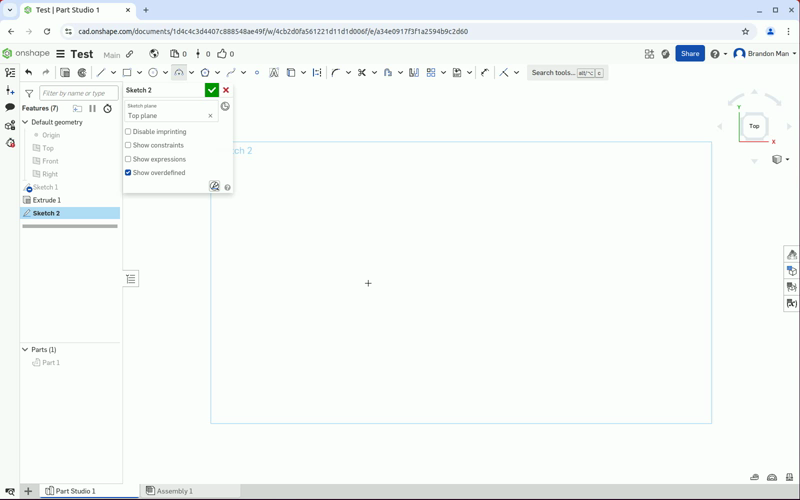
key_down(shift)
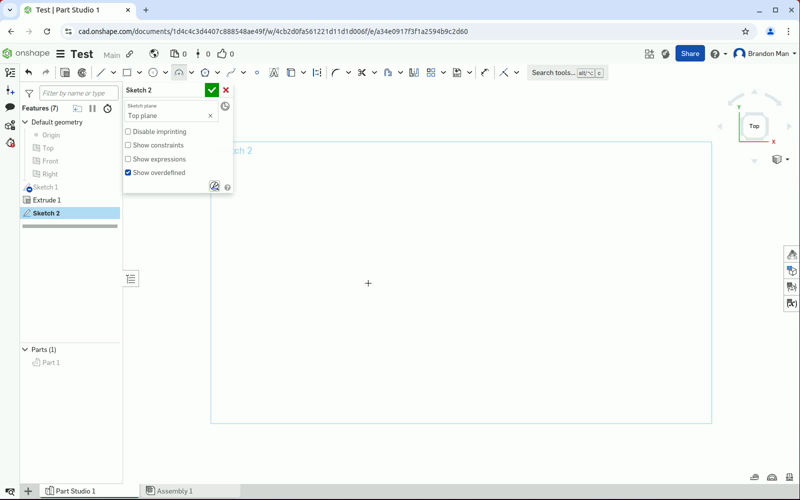
mouse_move(555, 282)
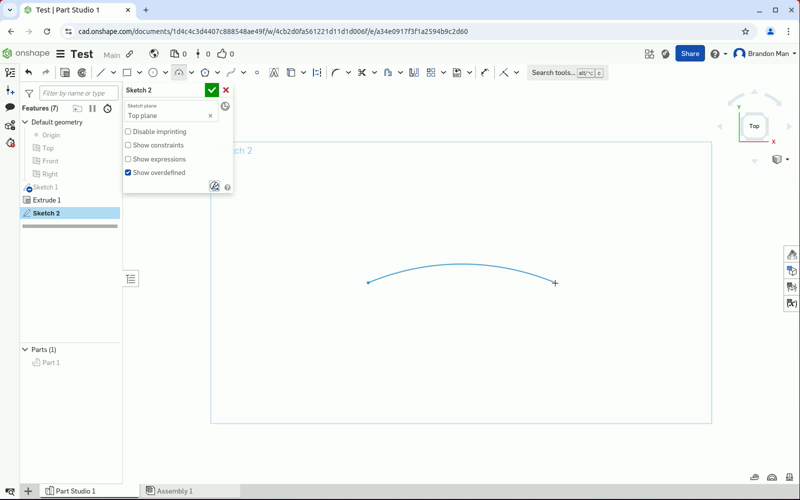
click(555, 282)
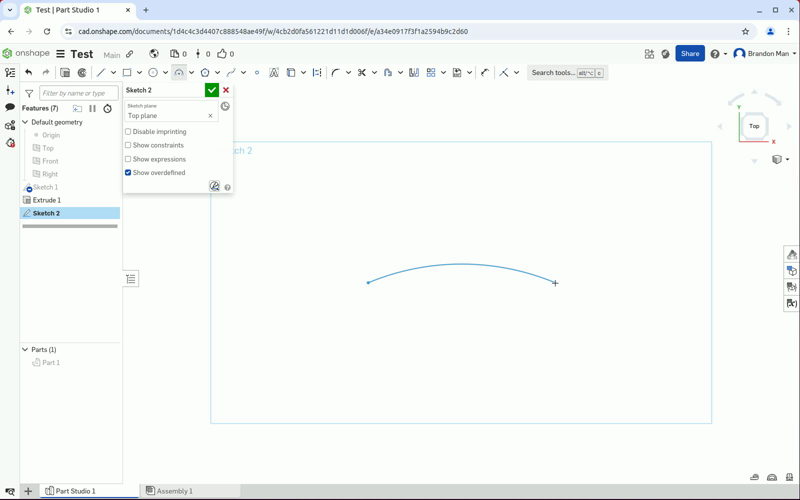
mouse_move(461, 330)
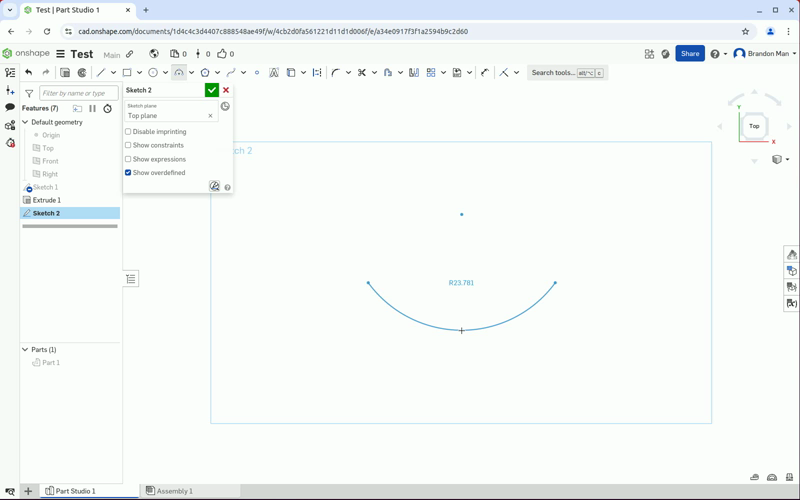
click(461, 330)
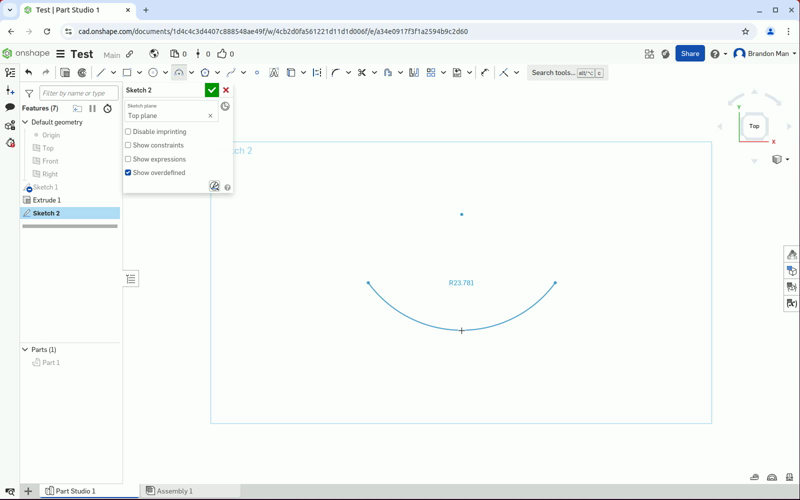
key_up(shift)
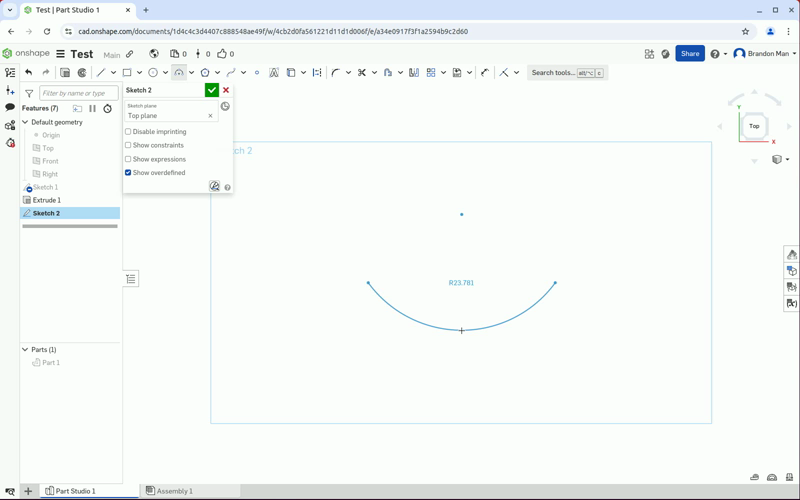
key(esc)
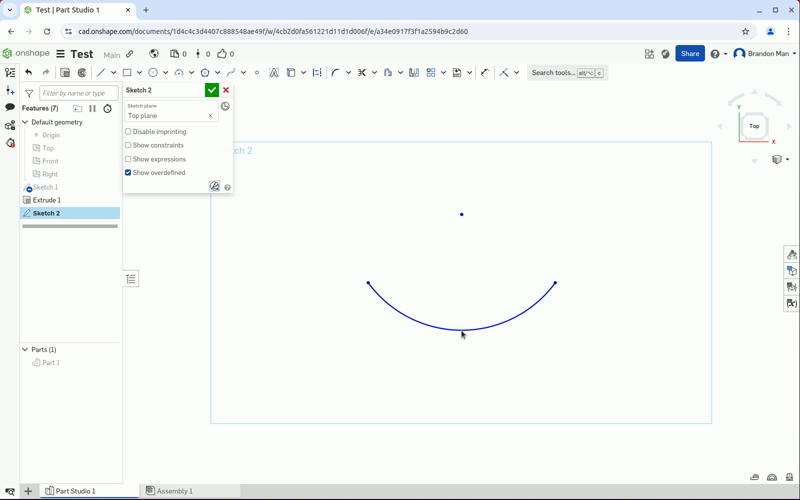
key(l)
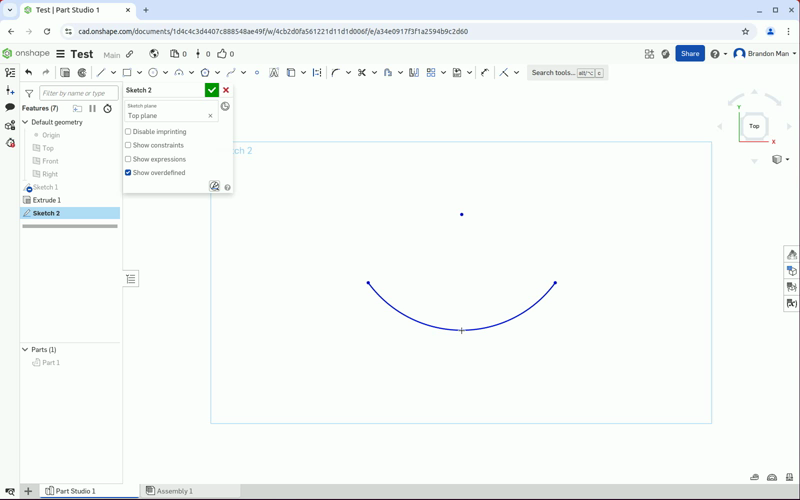
mouse_move(555, 282)
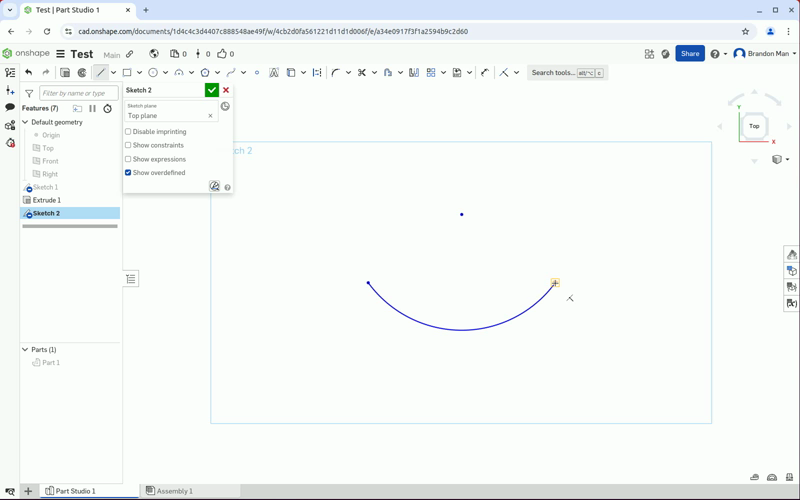
click(555, 282)
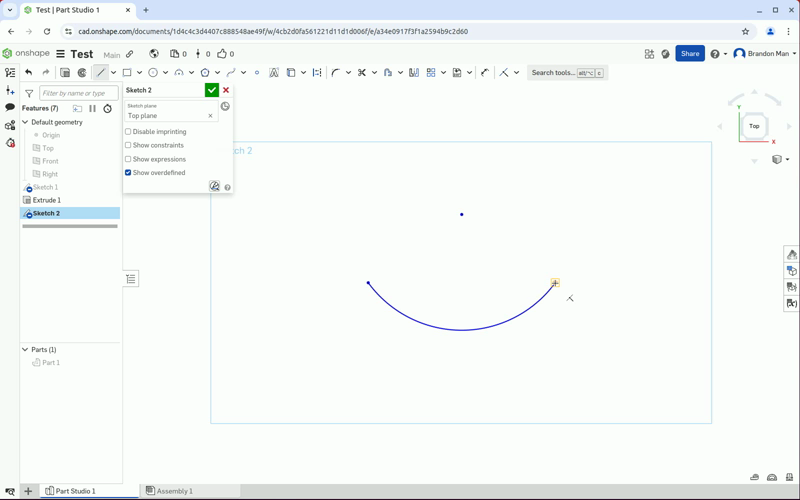
key_down(shift)
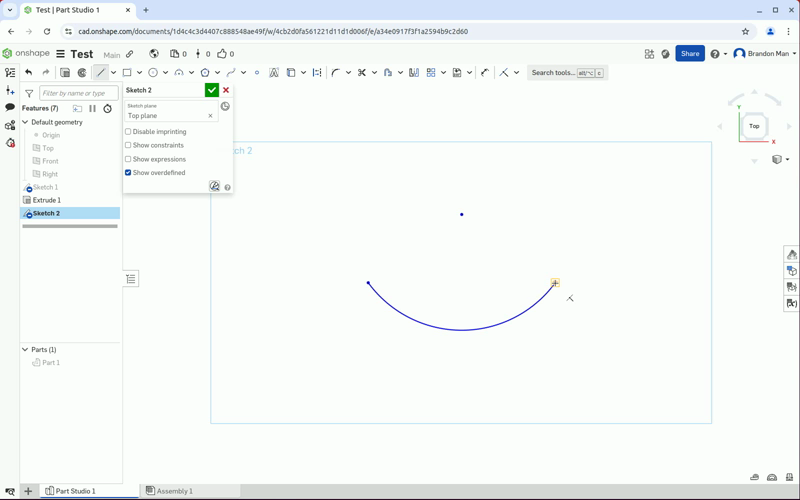
mouse_move(460, 188)
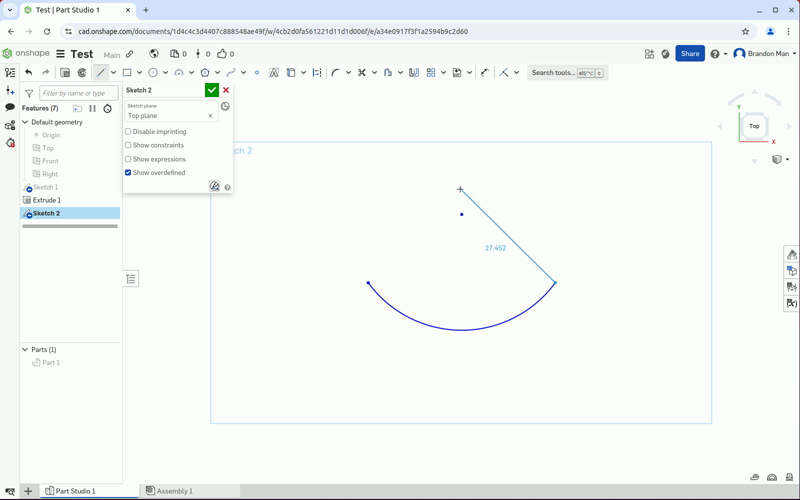
click(460, 188)
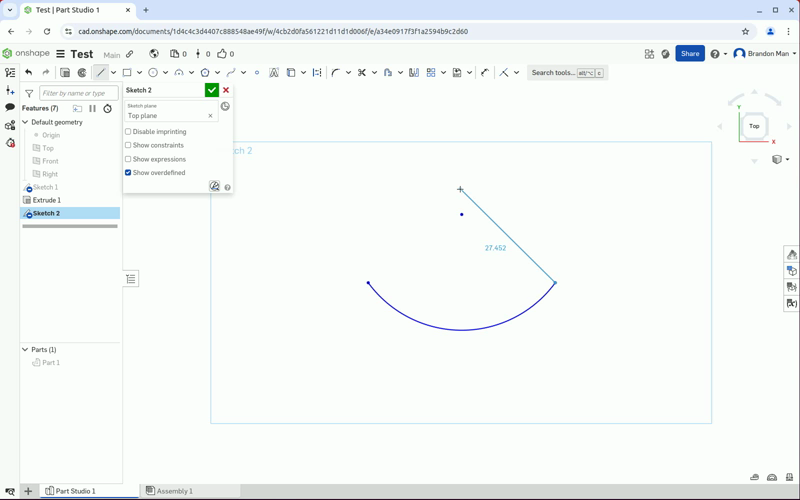
key_up(shift)
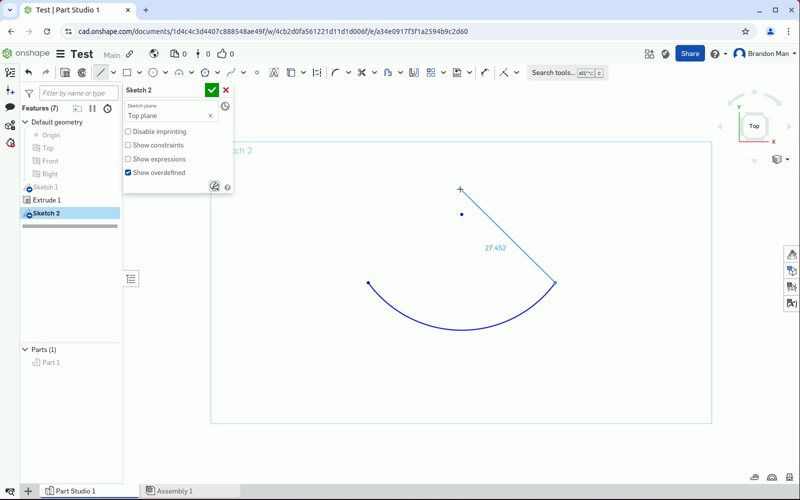
key_down(shift)
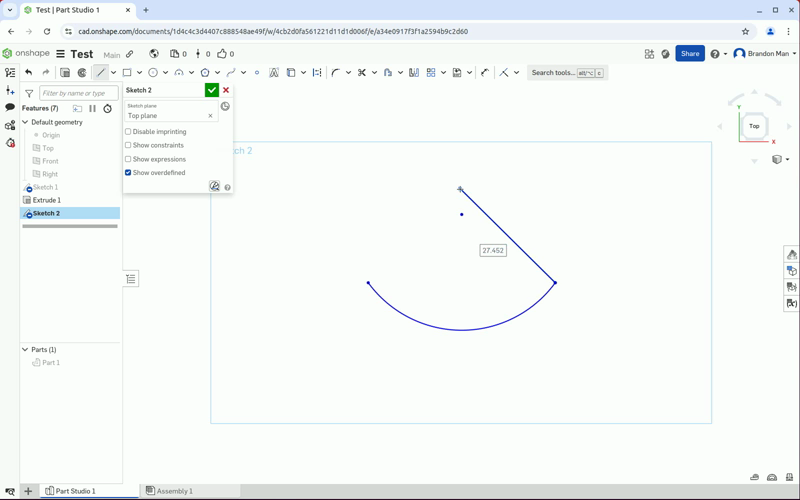
mouse_move(368, 282)
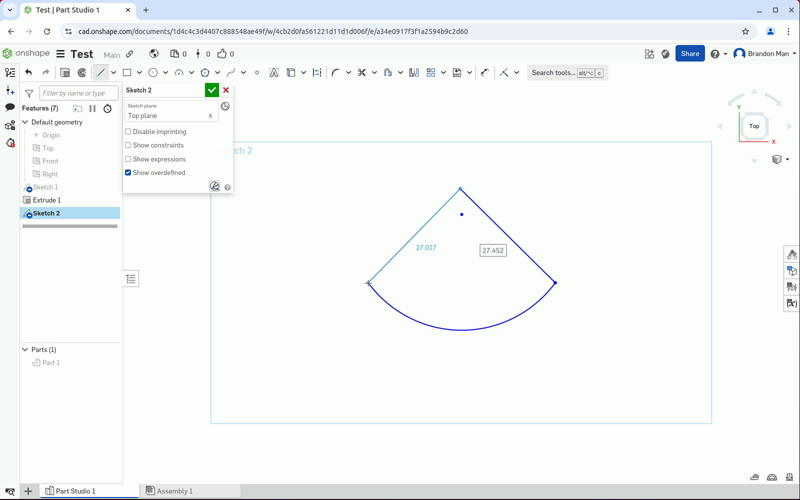
key_up(shift)
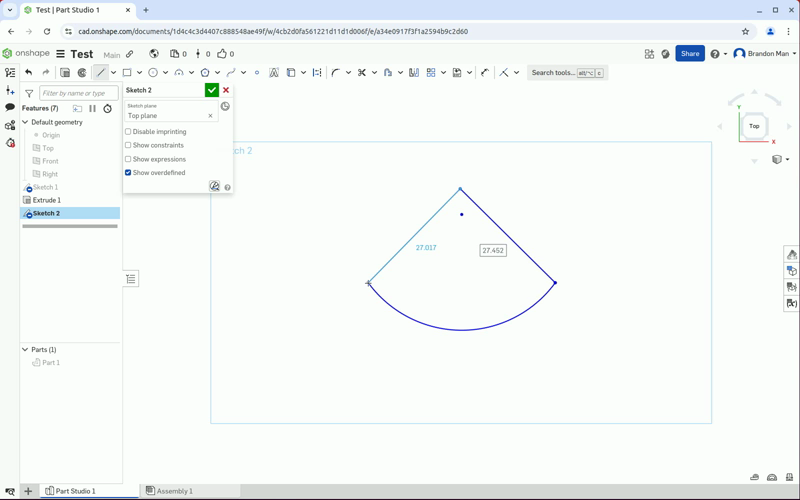
click(368, 282)
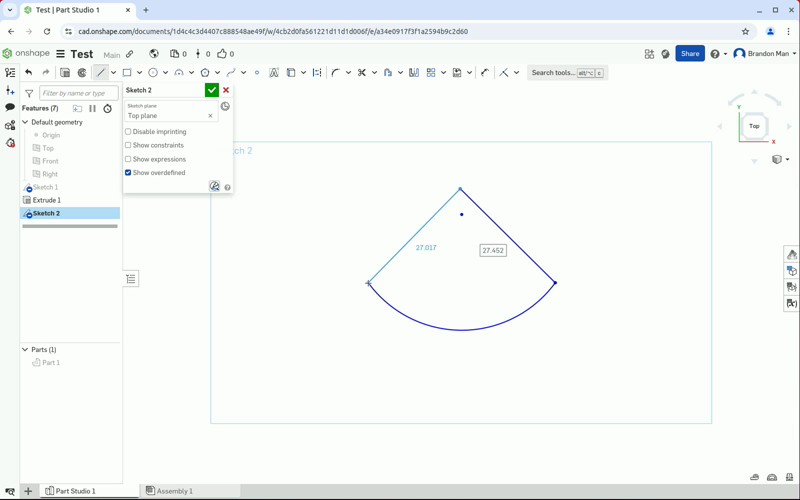
key(esc)
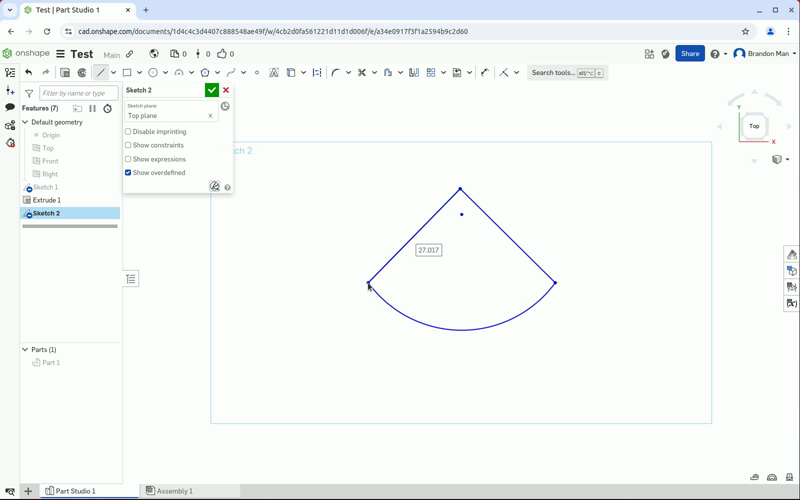
mouse_move(462, 276)
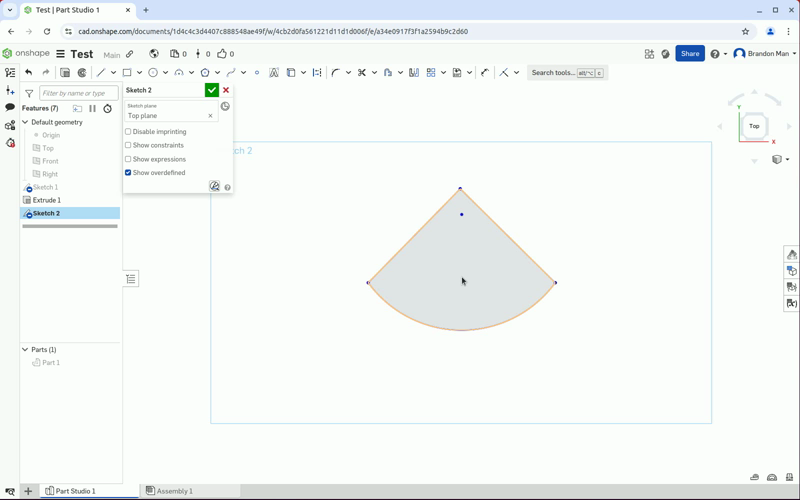
click(462, 276)
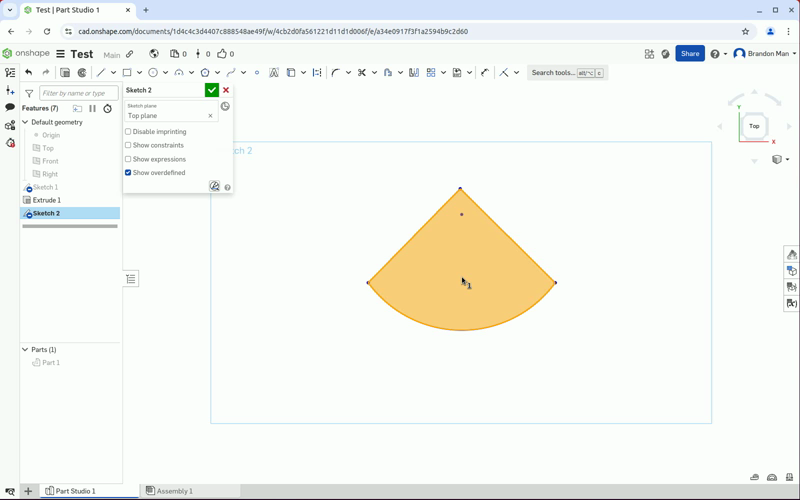
mouse_move(73, 352)
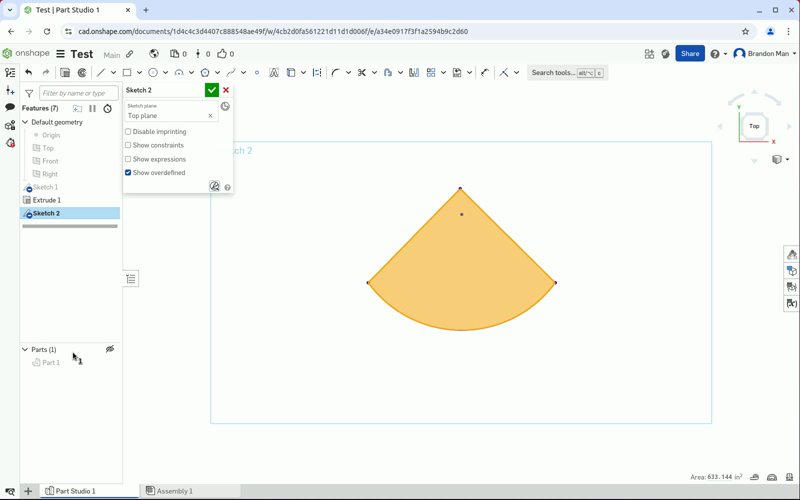
key(shift+y)
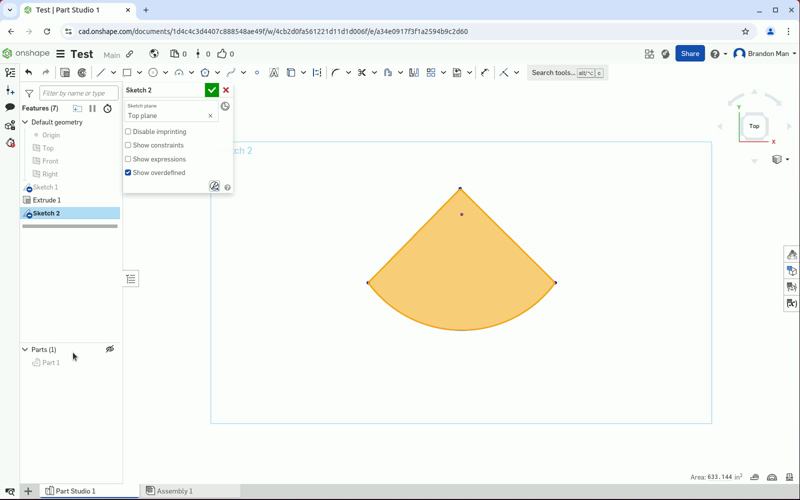
key(shift+e)
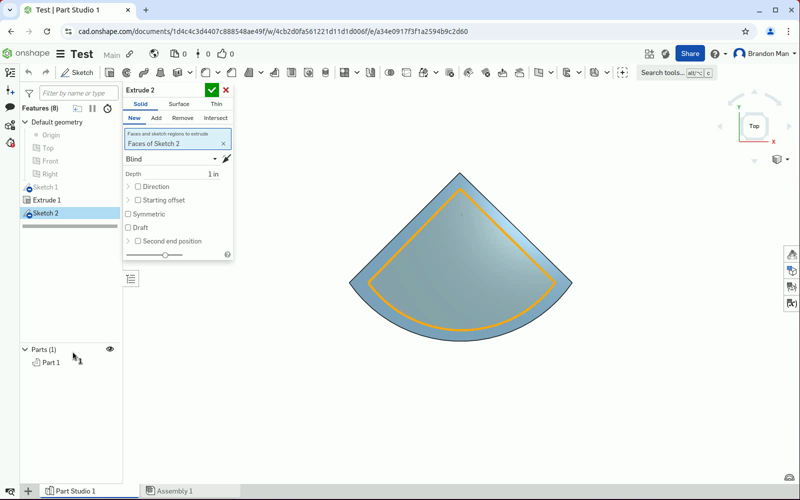
mouse_move(143, 106)
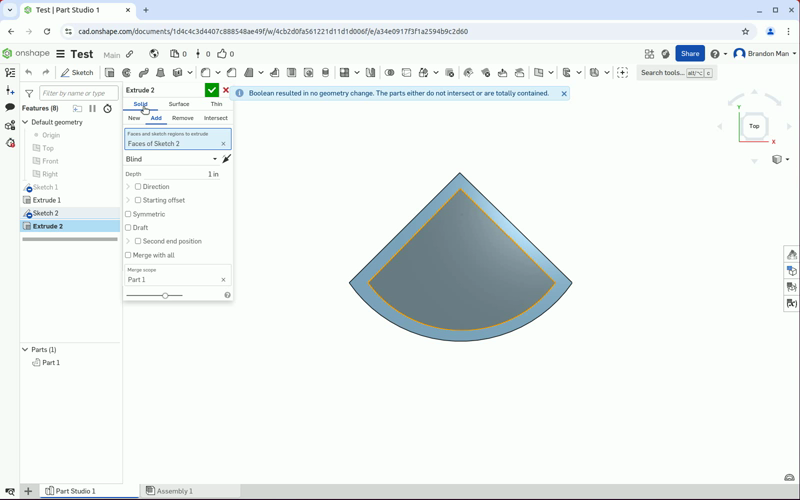
click(143, 106)
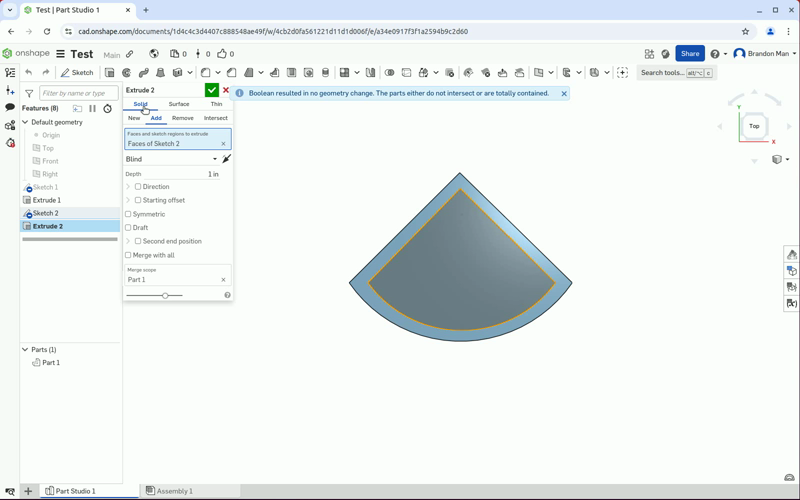
mouse_move(186, 120)
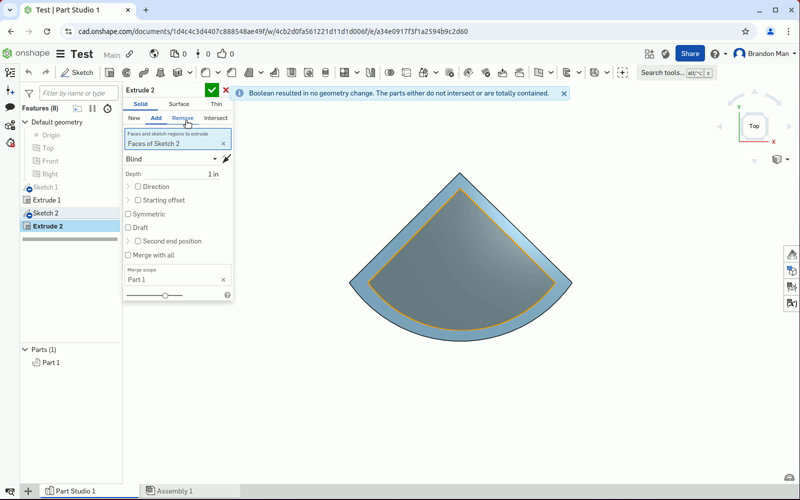
click(186, 120)
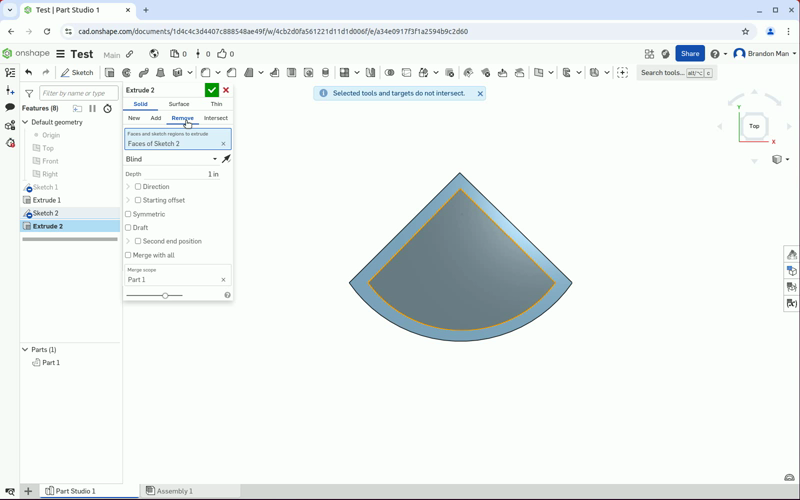
key(tab, 4)
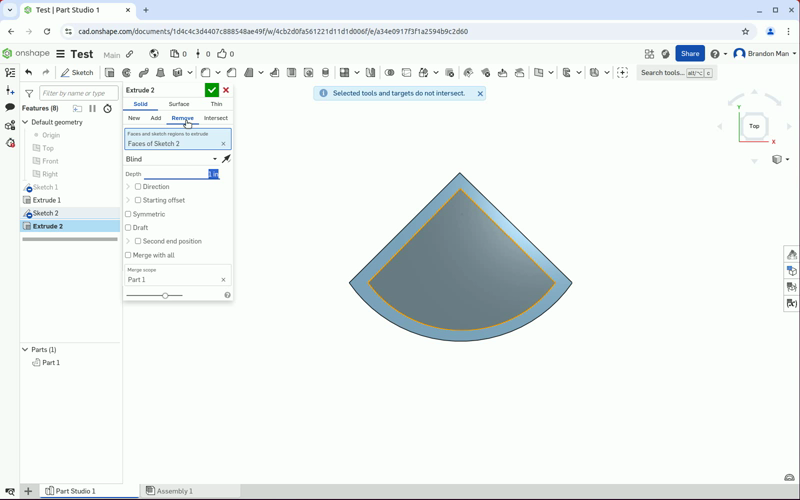
text(7.703)
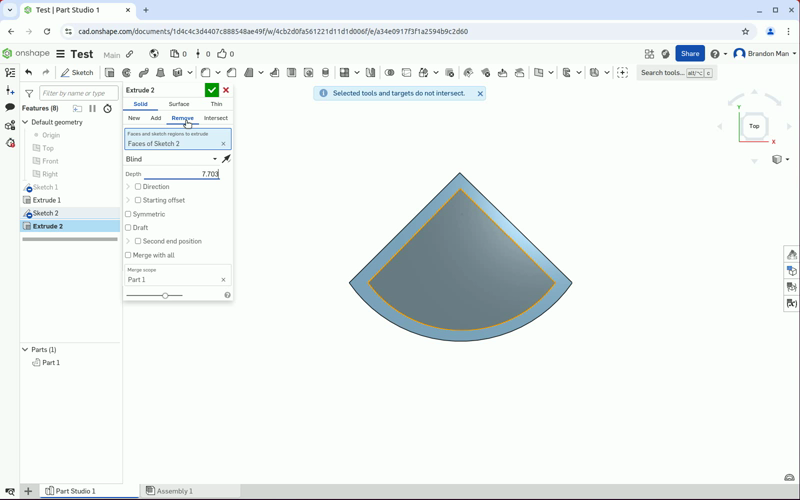
key(tab, 6)
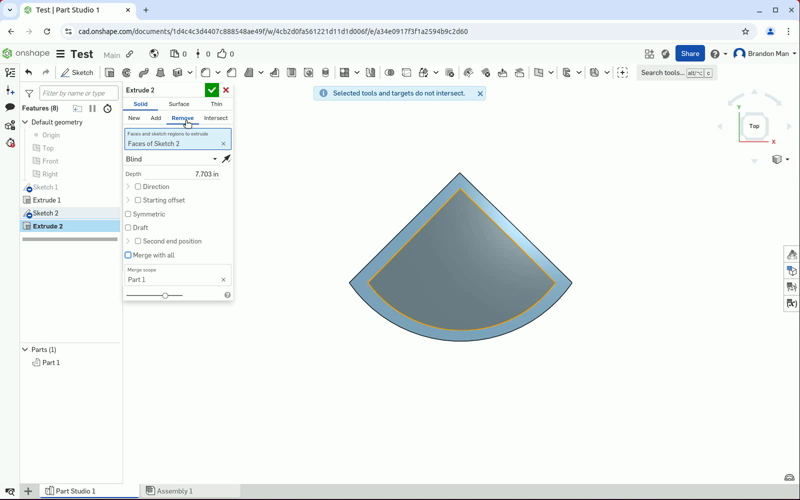
key(space)
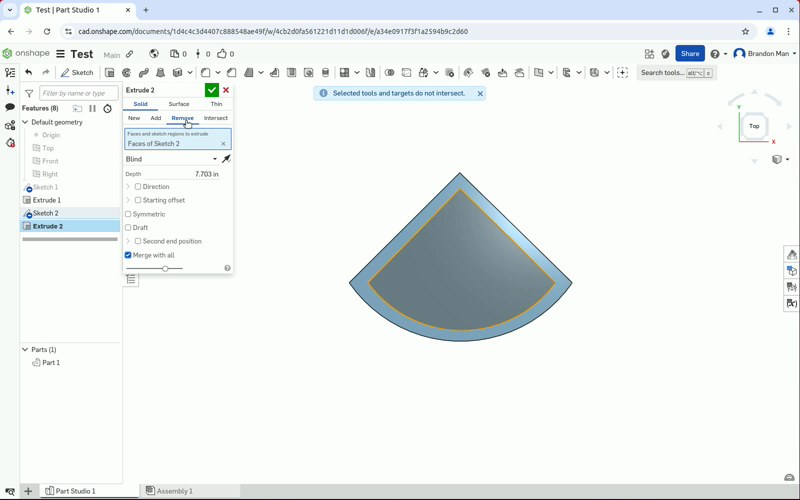
key(enter)
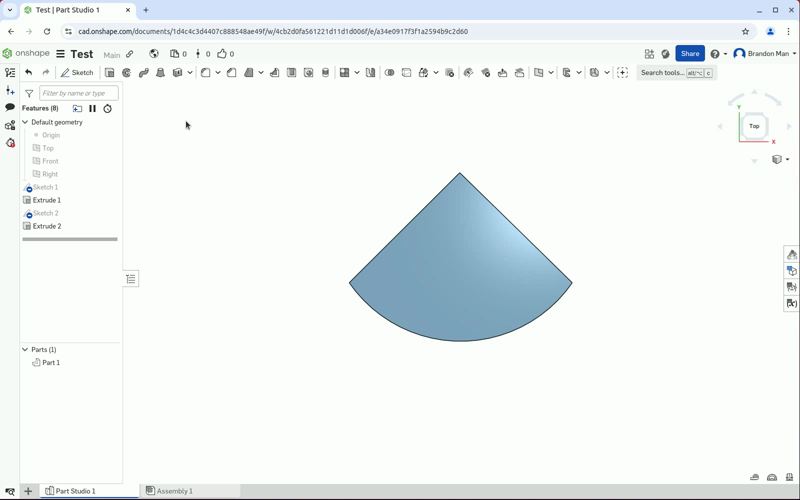
key(shift+h)
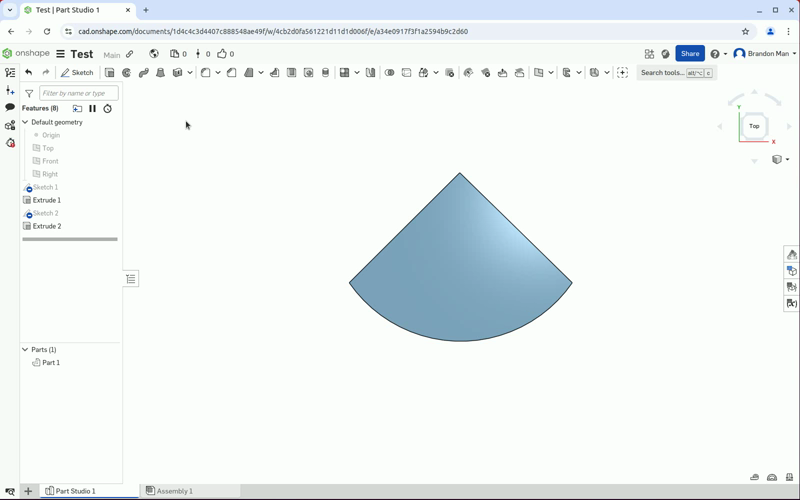
key(shift+h)
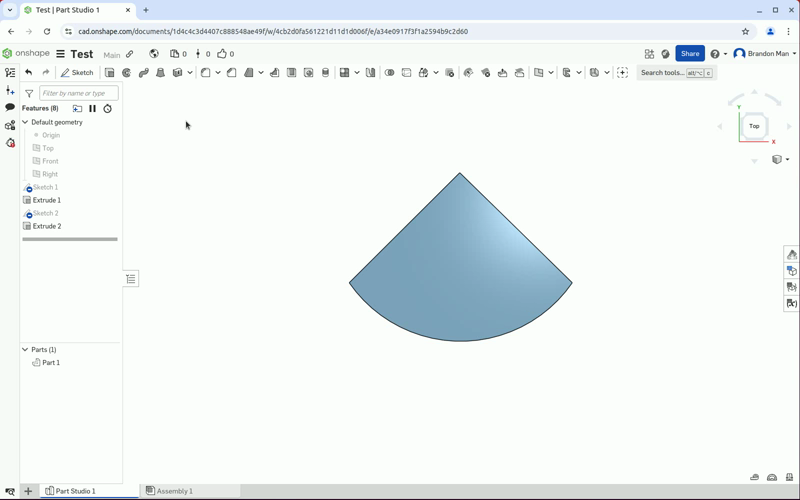
mouse_move(73, 189)
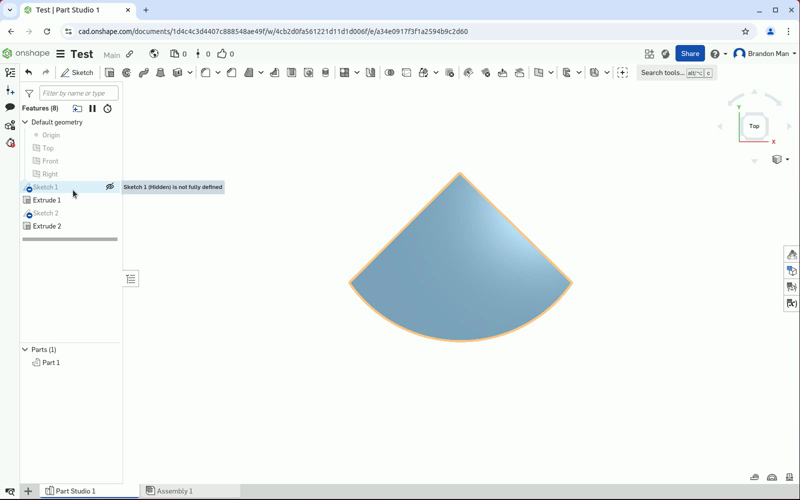
click(73, 189)
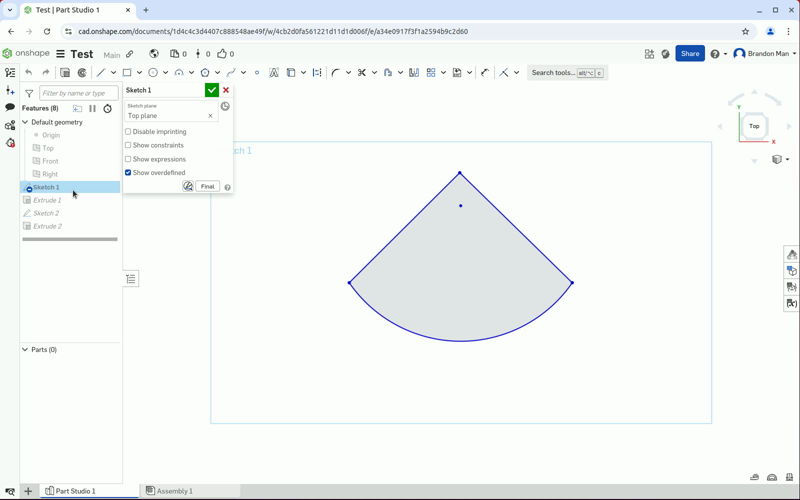
mouse_move(229, 92)
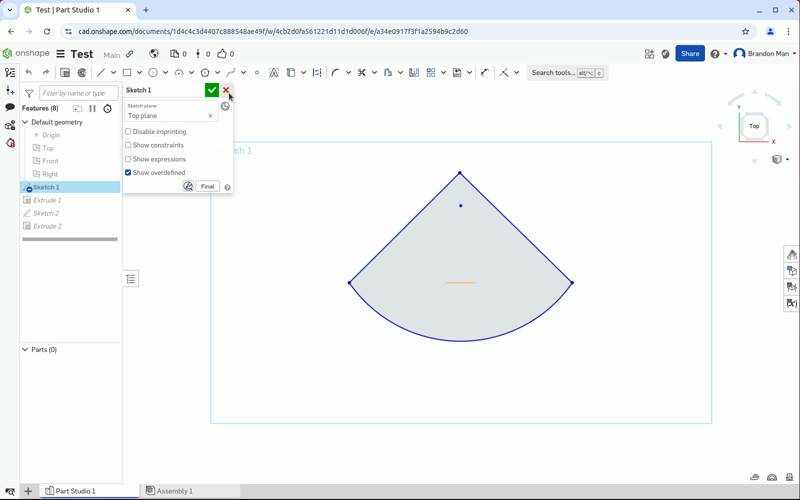
click(229, 92)
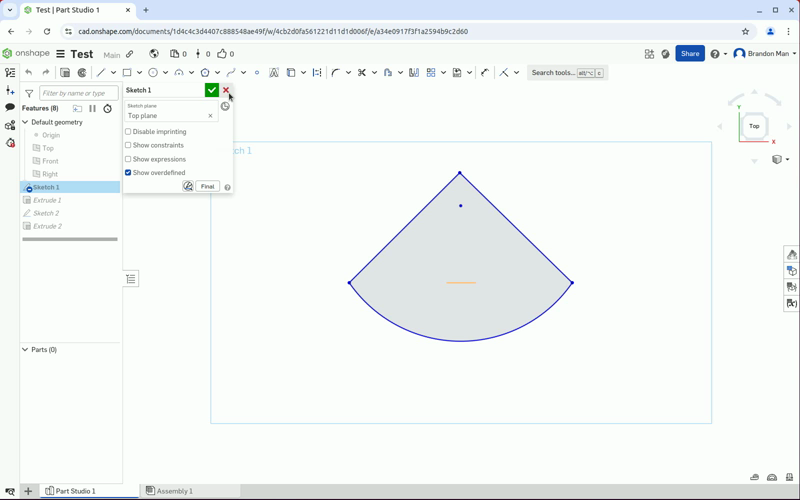
key(shift+s)
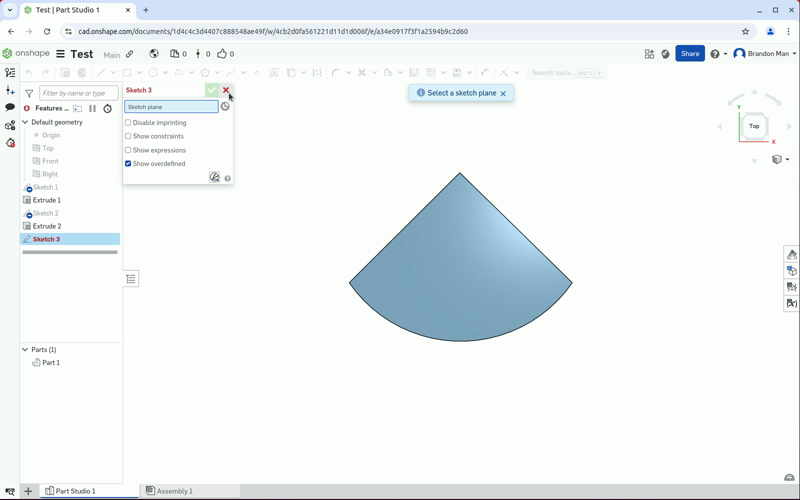
mouse_move(73, 150)
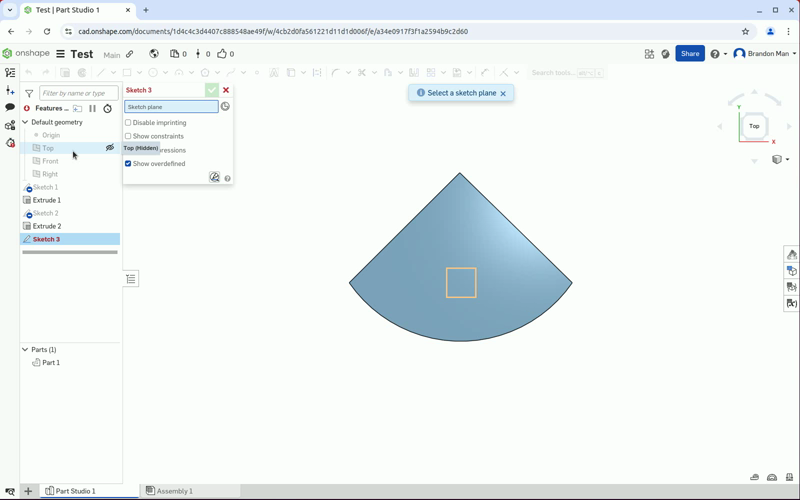
click(73, 150)
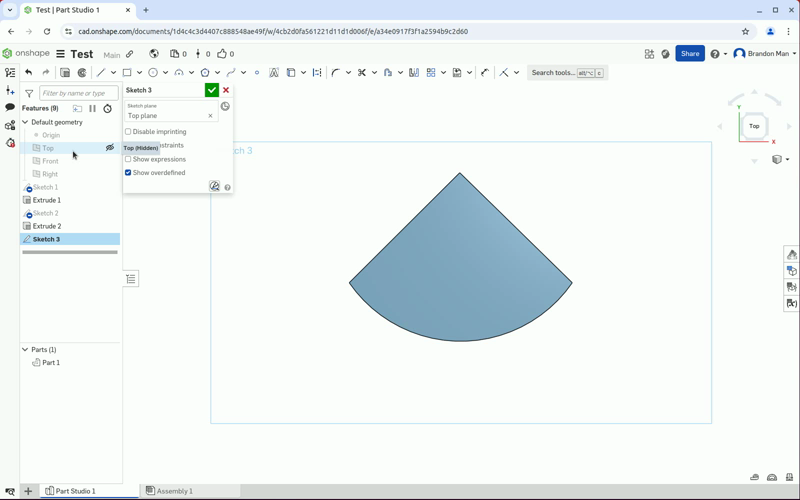
mouse_move(73, 352)
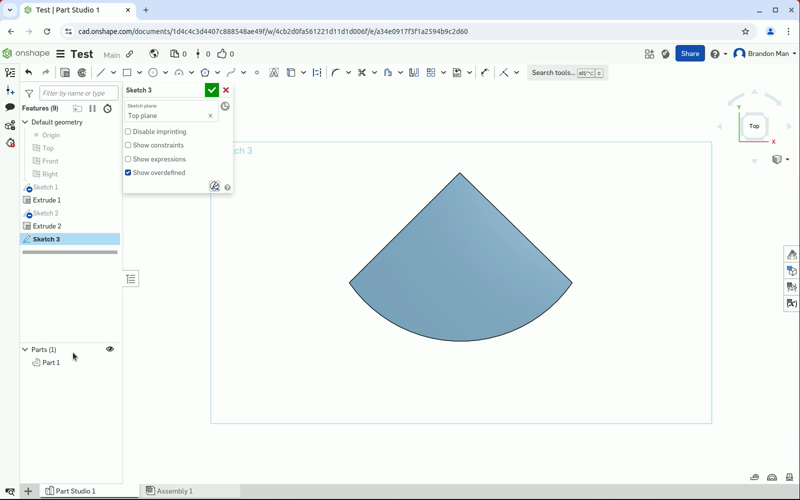
key(y)
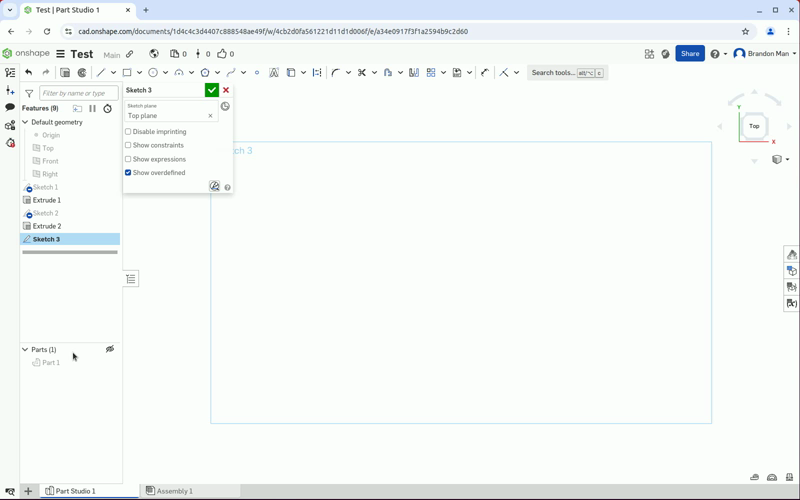
key(a)
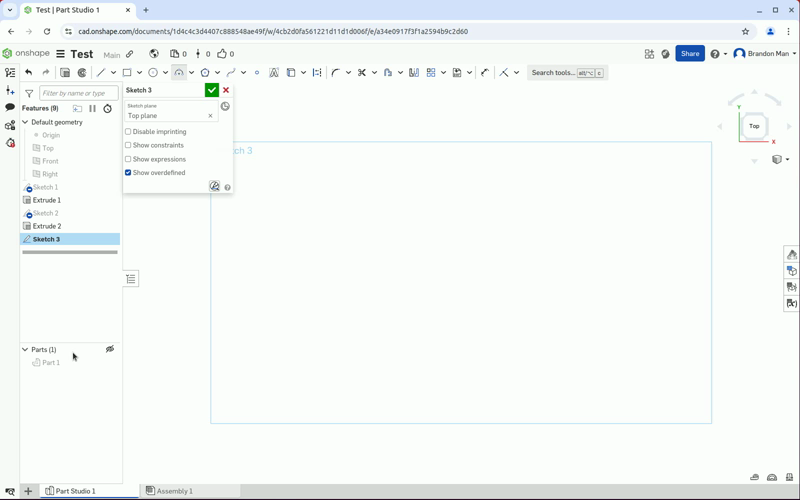
key_down(shift)
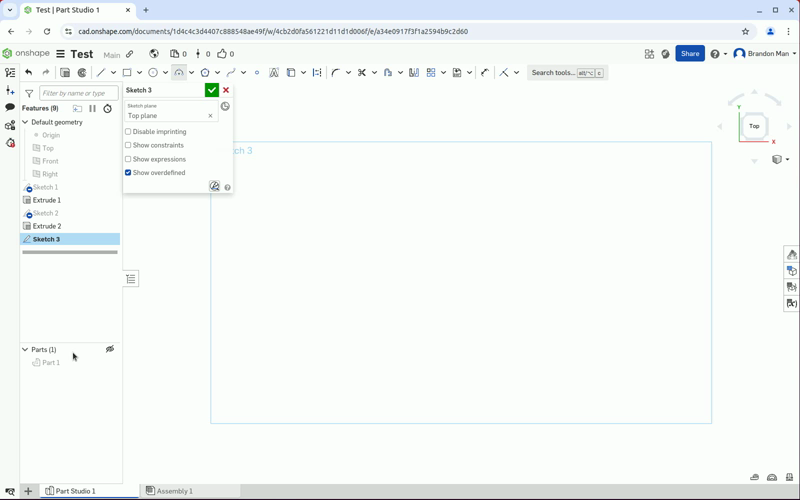
mouse_move(372, 282)
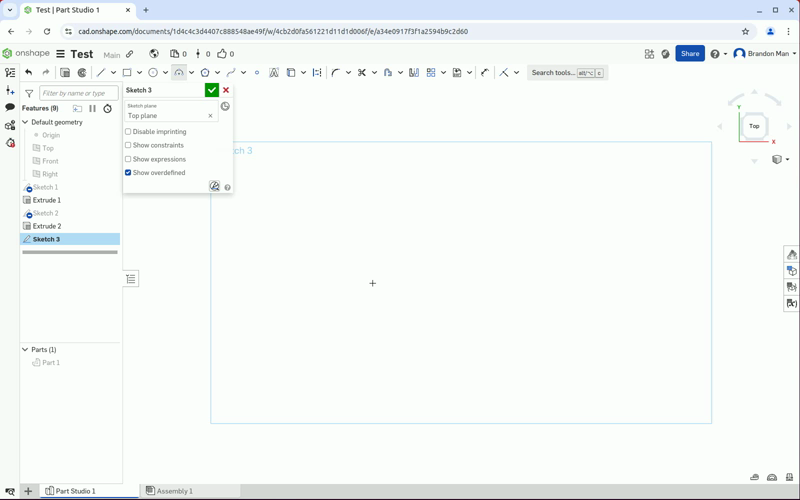
click(372, 282)
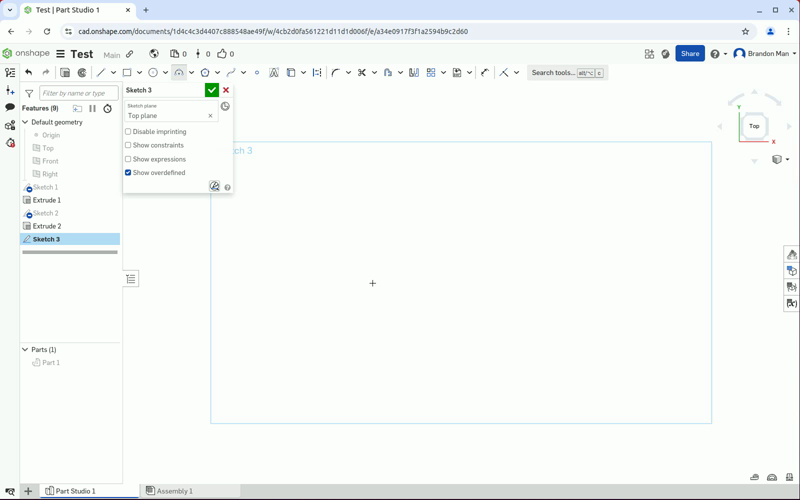
key_up(shift)
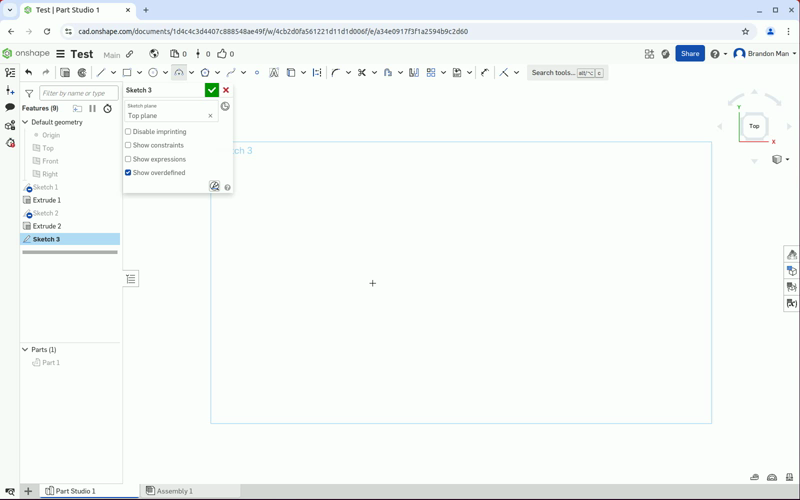
key_down(shift)
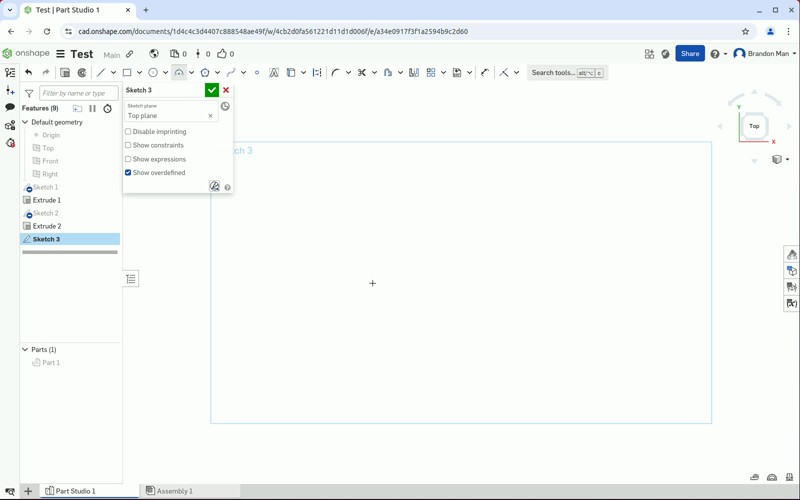
mouse_move(548, 282)
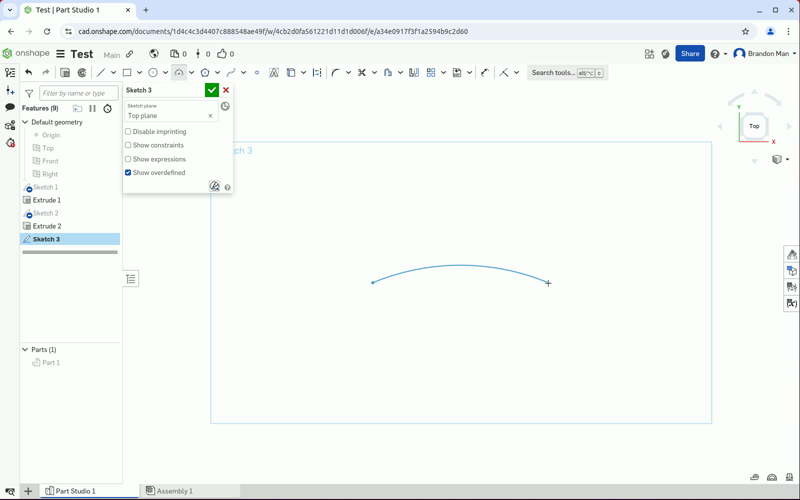
click(548, 282)
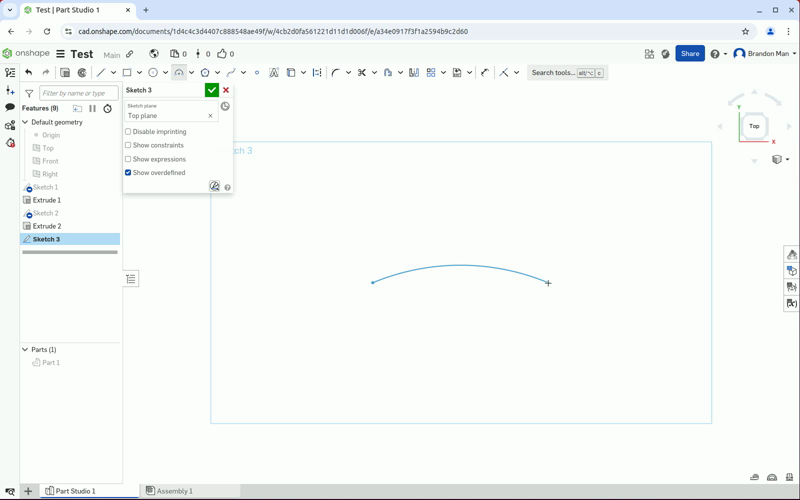
mouse_move(460, 323)
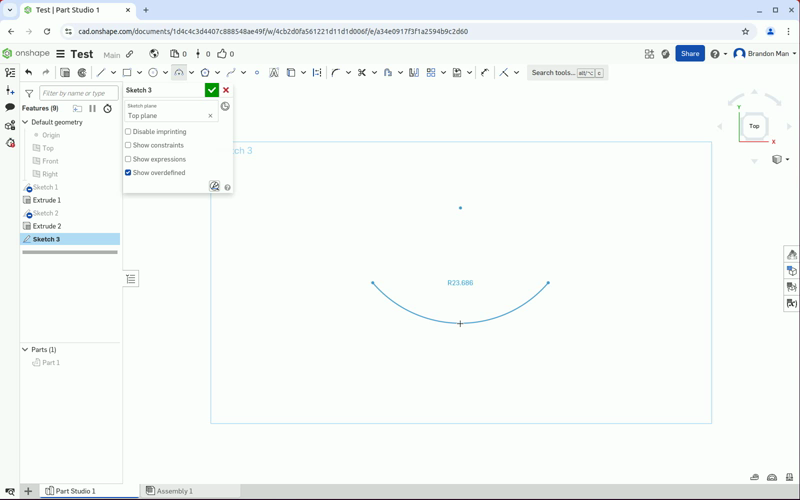
click(460, 323)
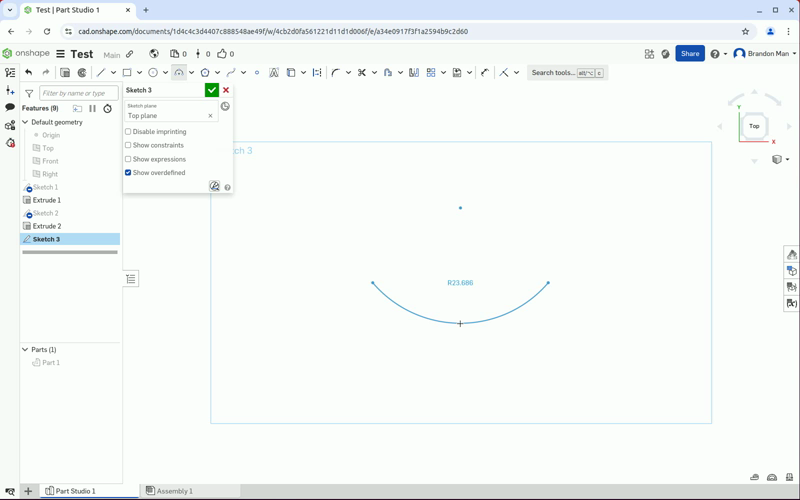
key_up(shift)
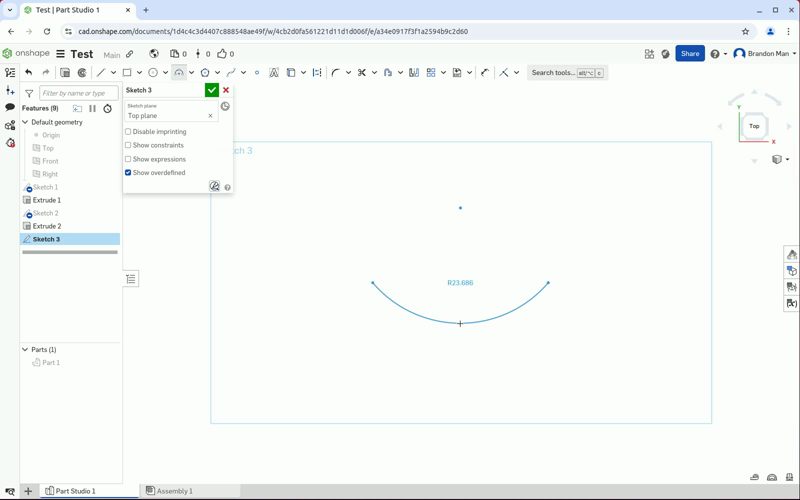
key(esc)
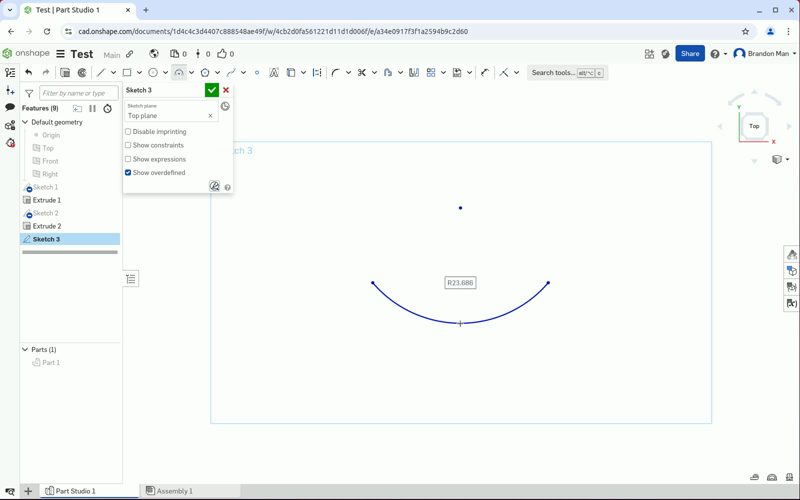
key(l)
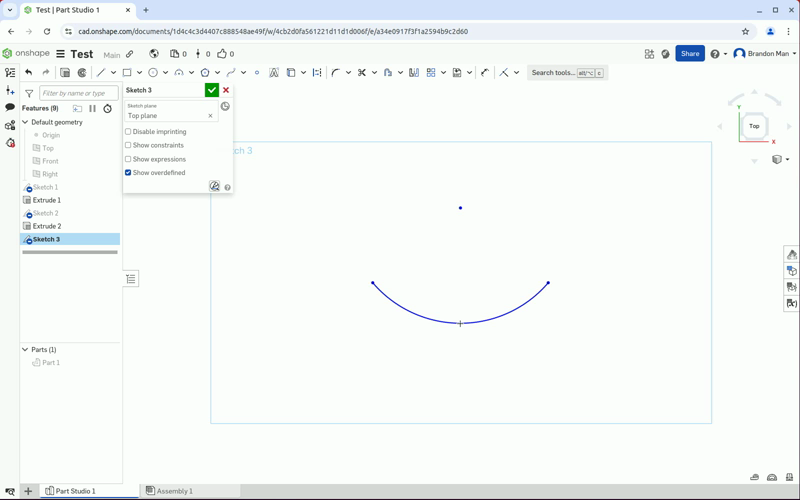
mouse_move(548, 282)
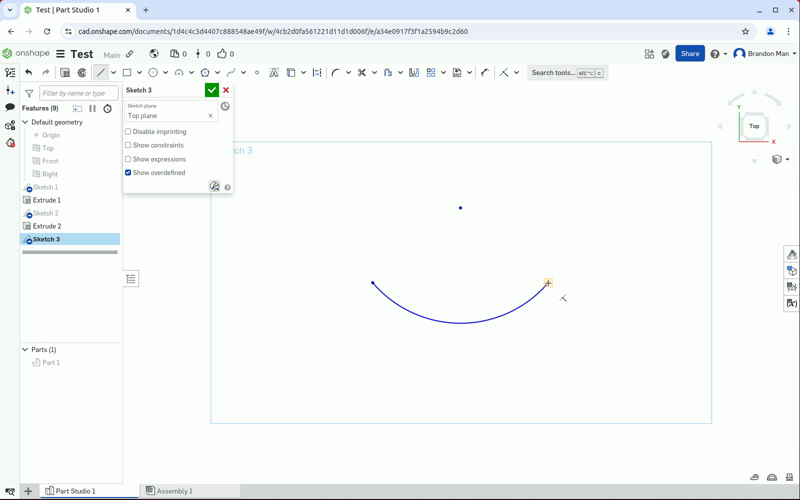
click(548, 282)
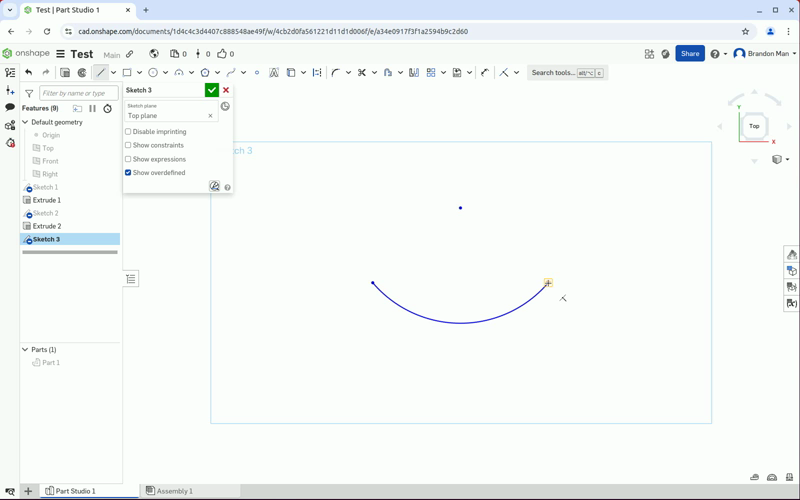
key_down(shift)
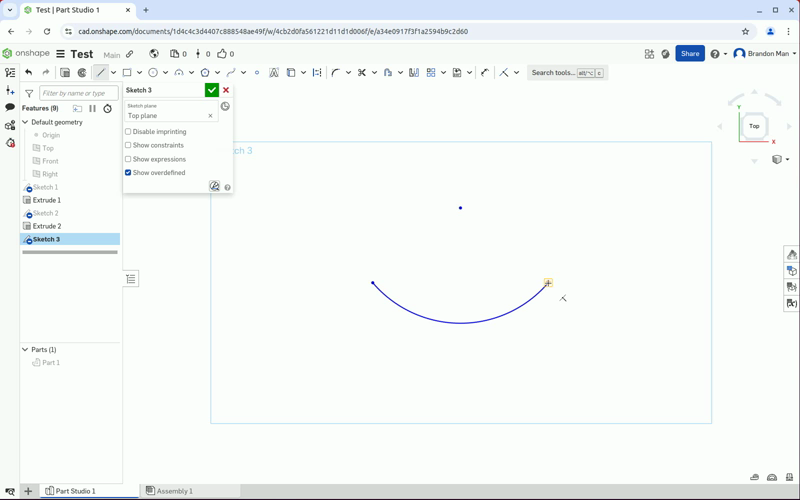
mouse_move(461, 198)
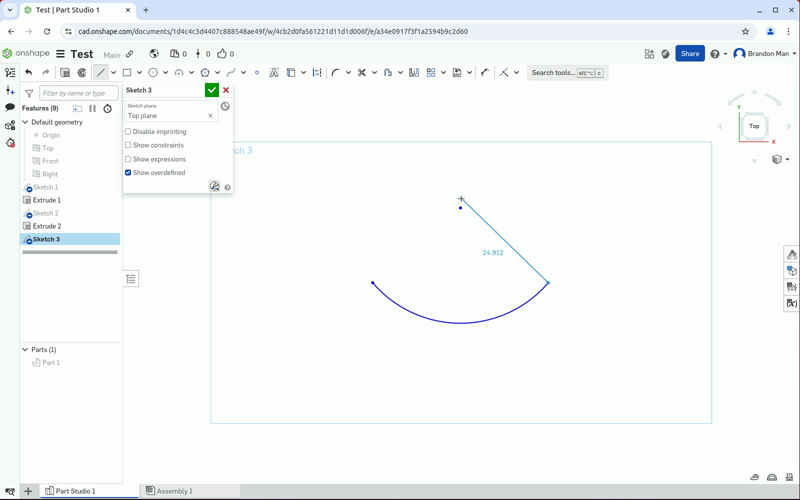
click(461, 198)
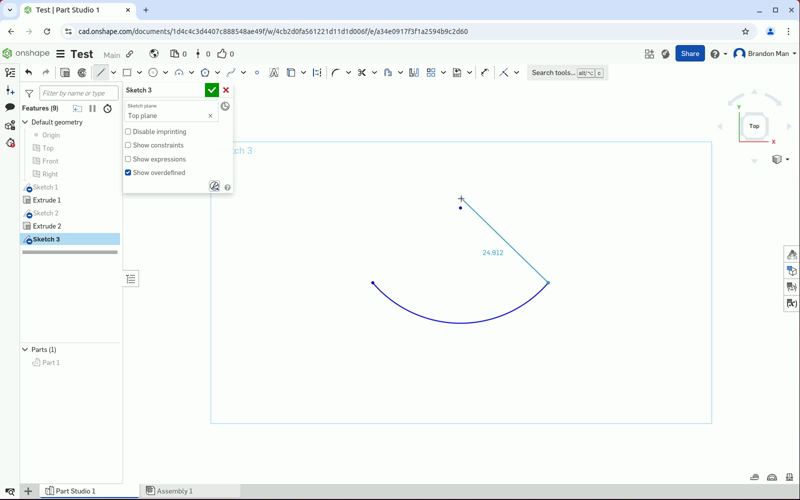
key_up(shift)
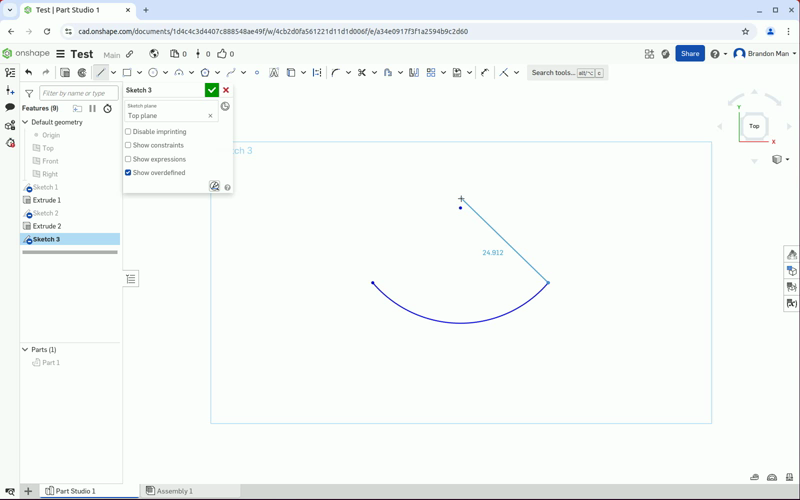
key_down(shift)
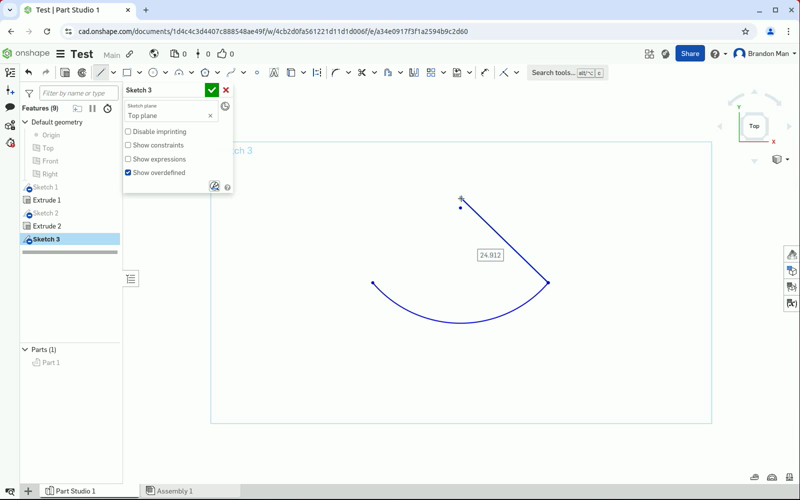
mouse_move(372, 282)
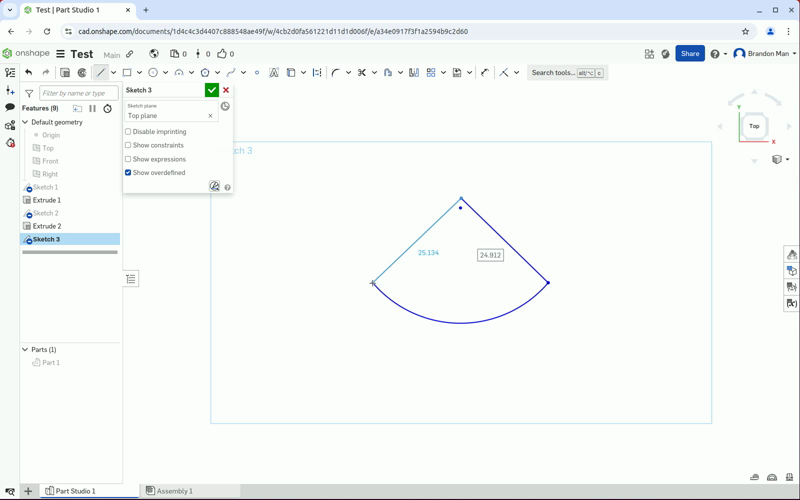
key_up(shift)
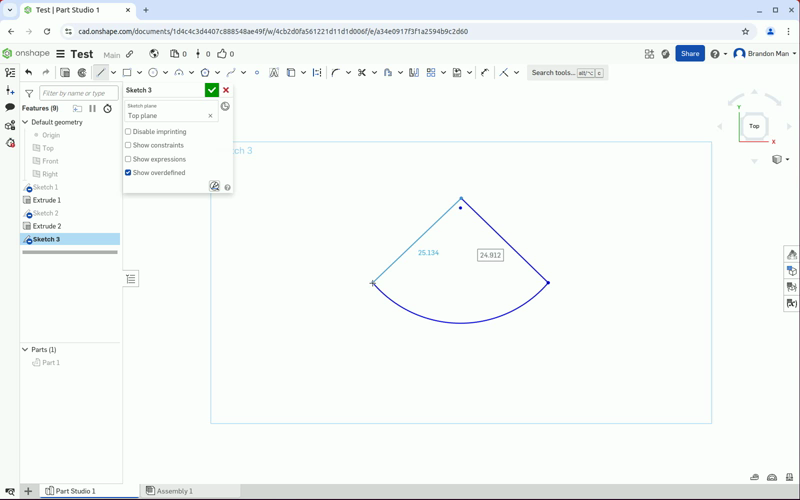
click(372, 282)
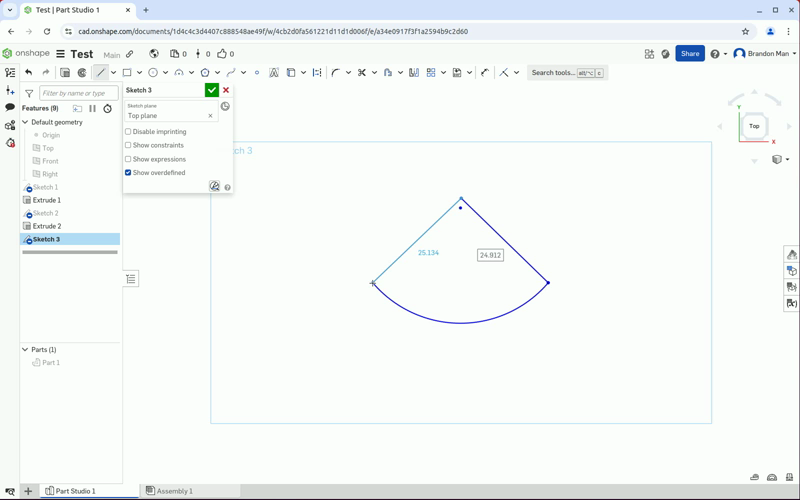
key(esc)
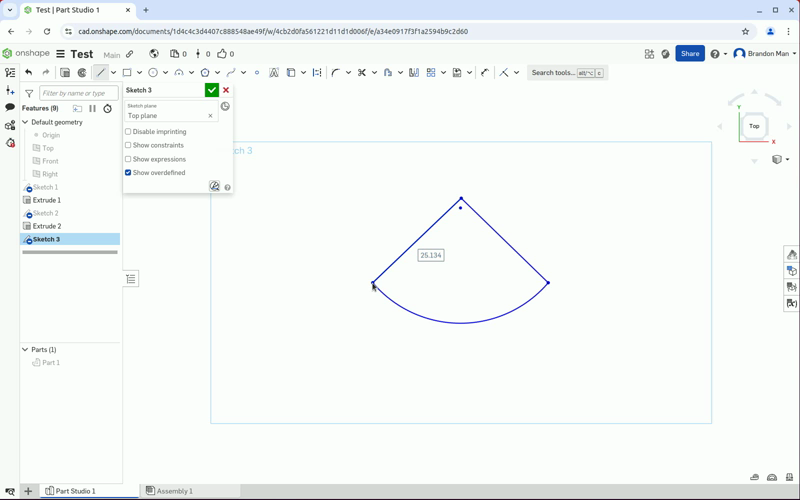
mouse_move(435, 303)
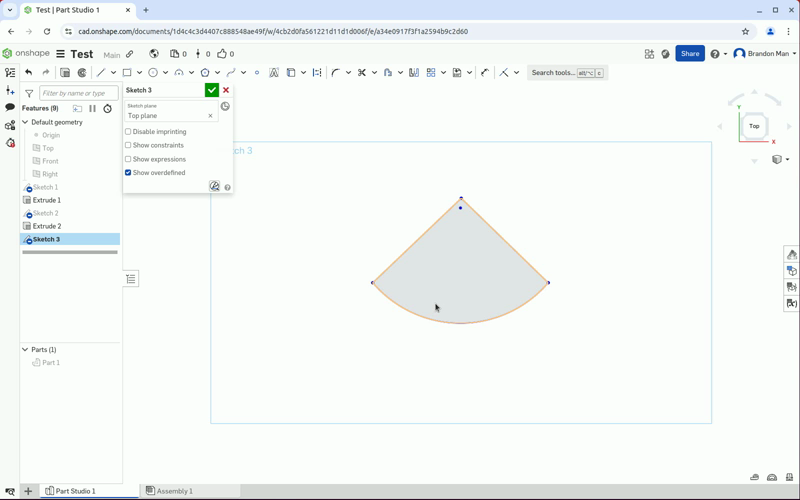
click(435, 303)
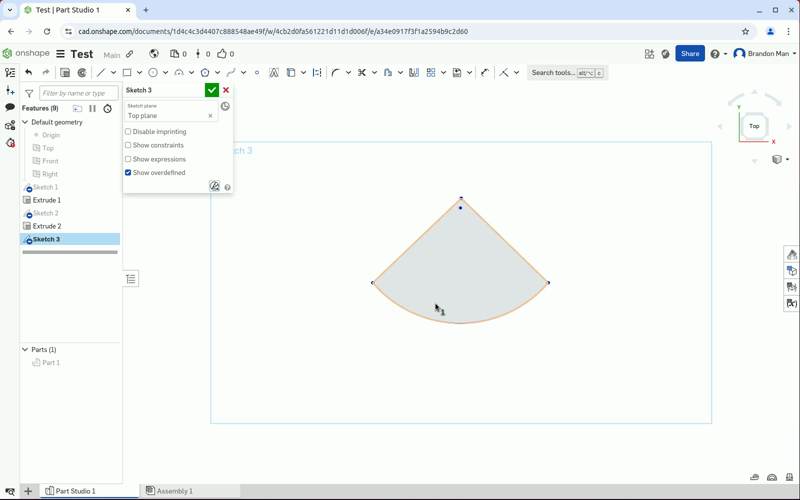
mouse_move(73, 352)
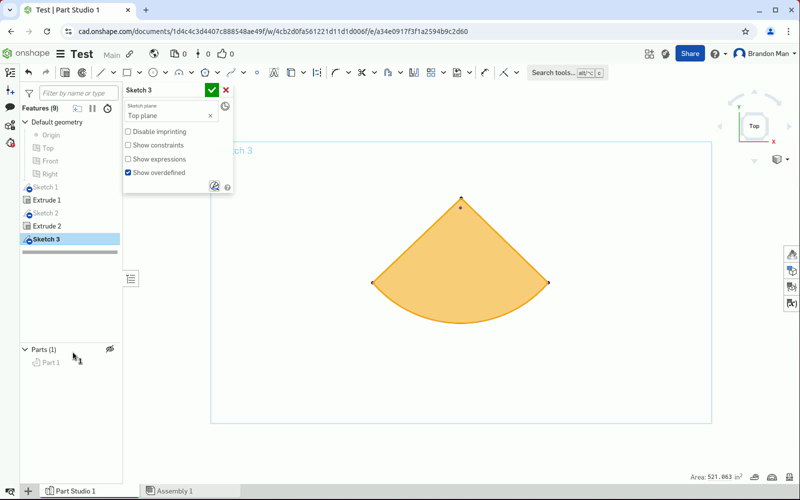
key(shift+y)
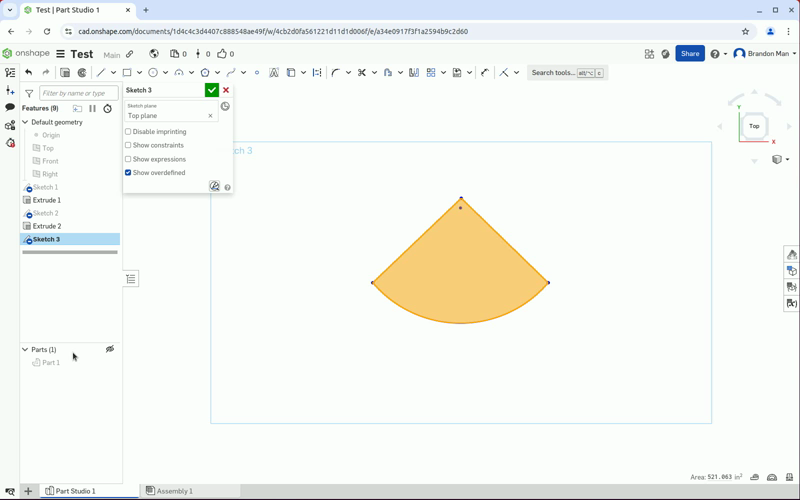
key(shift+e)
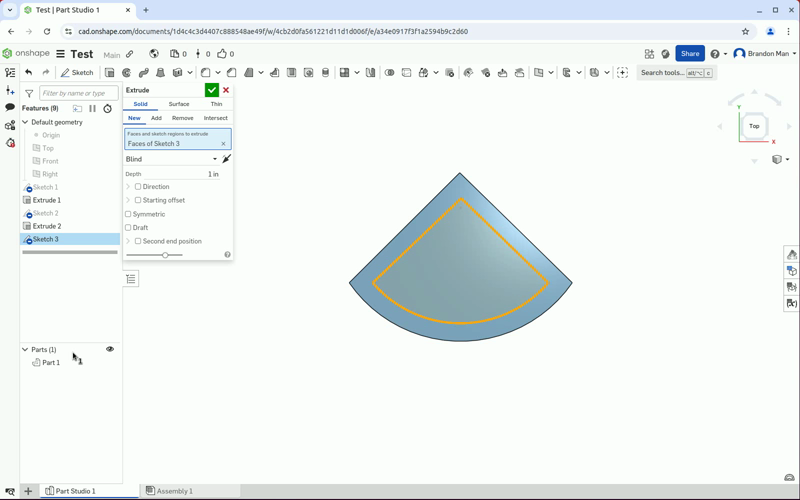
mouse_move(143, 106)
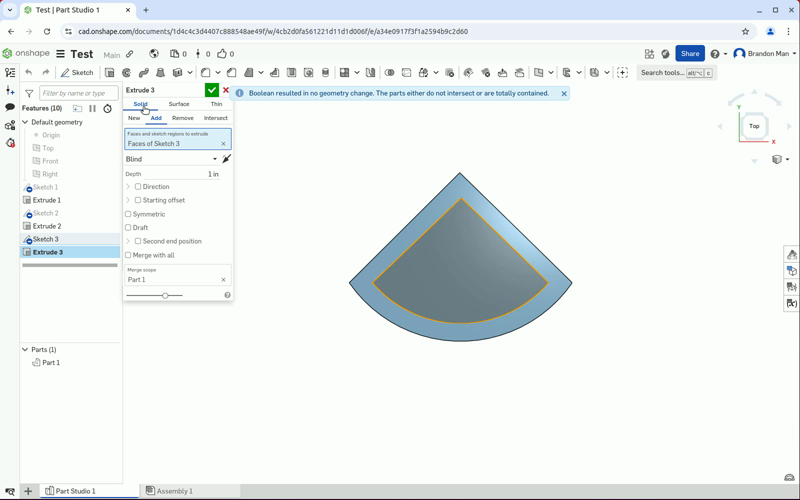
click(143, 106)
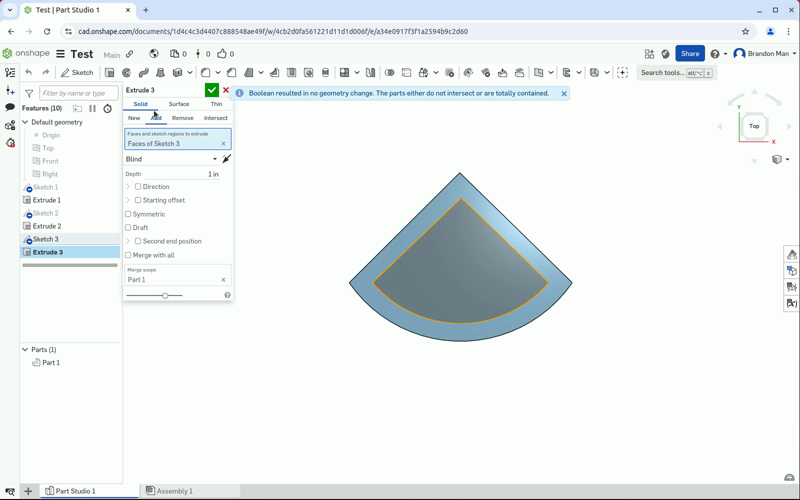
mouse_move(186, 120)
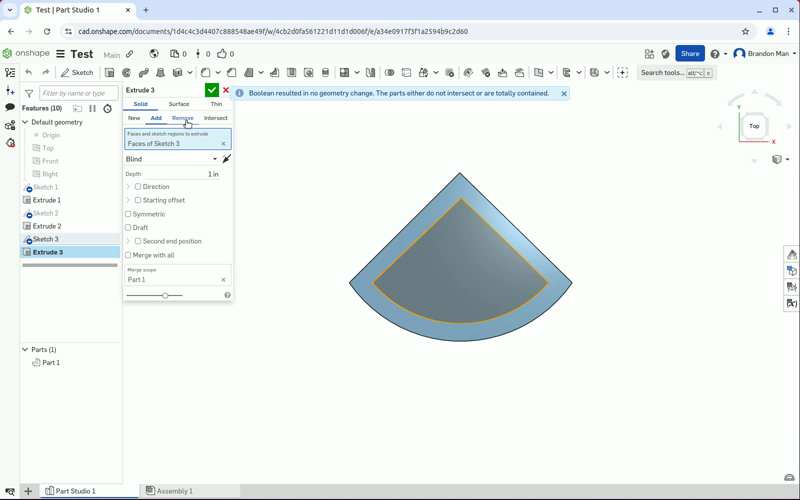
click(186, 120)
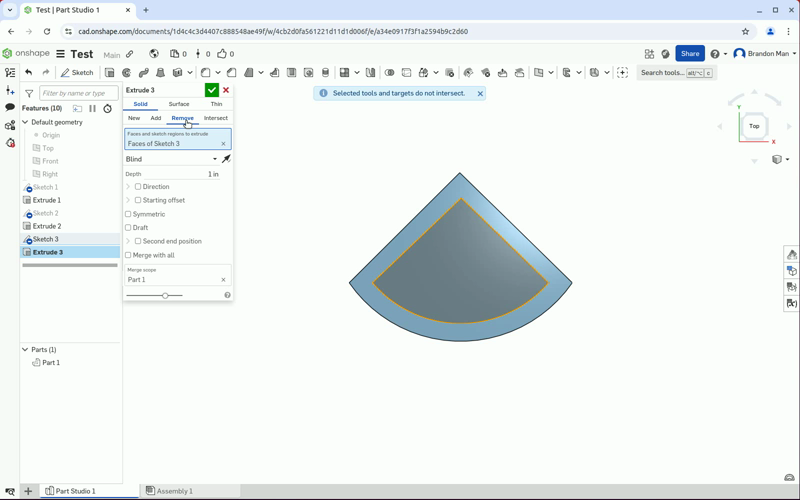
key(tab, 4)
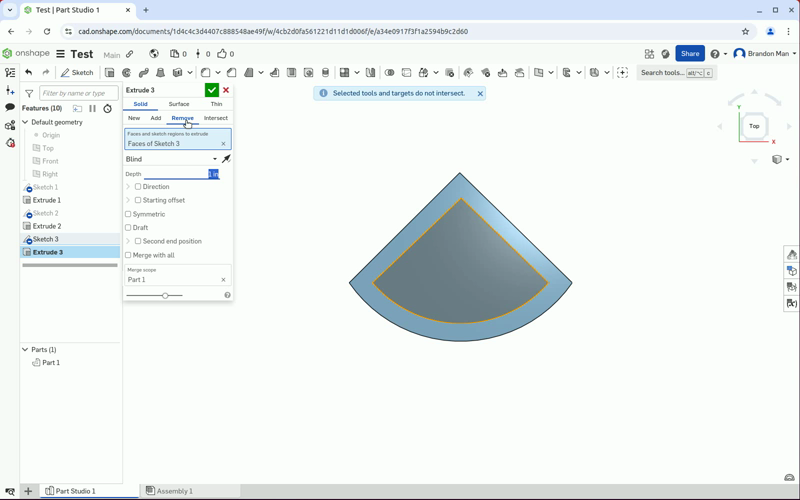
text(-7.703)
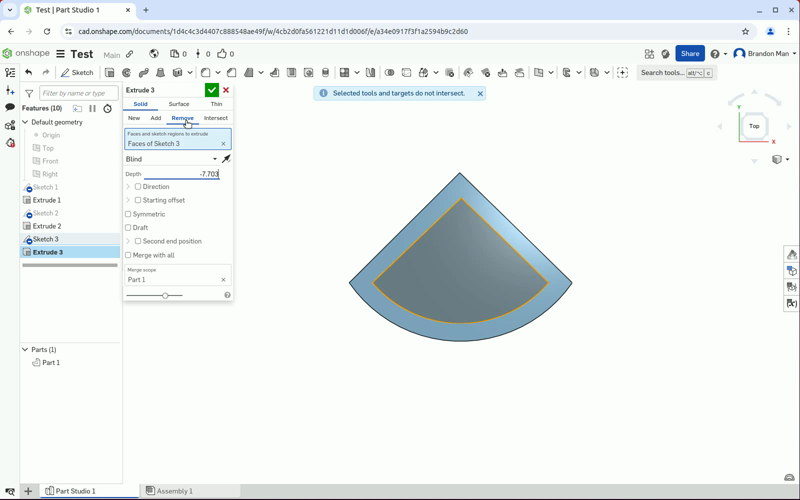
key(tab, 6)
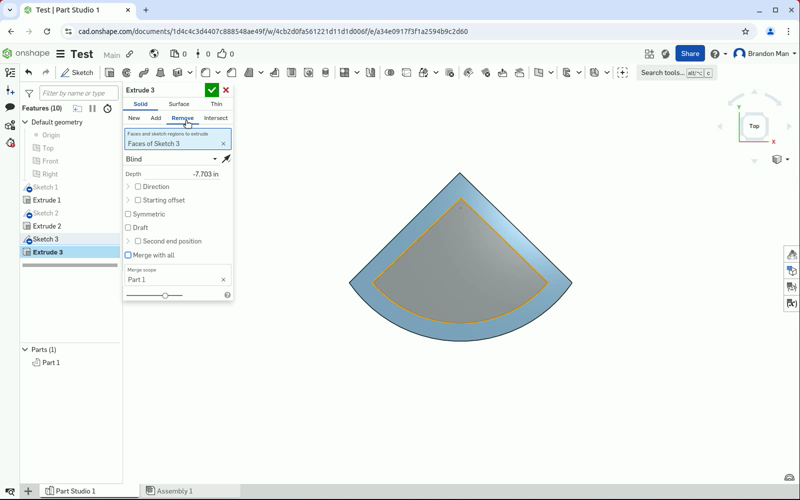
key(space)
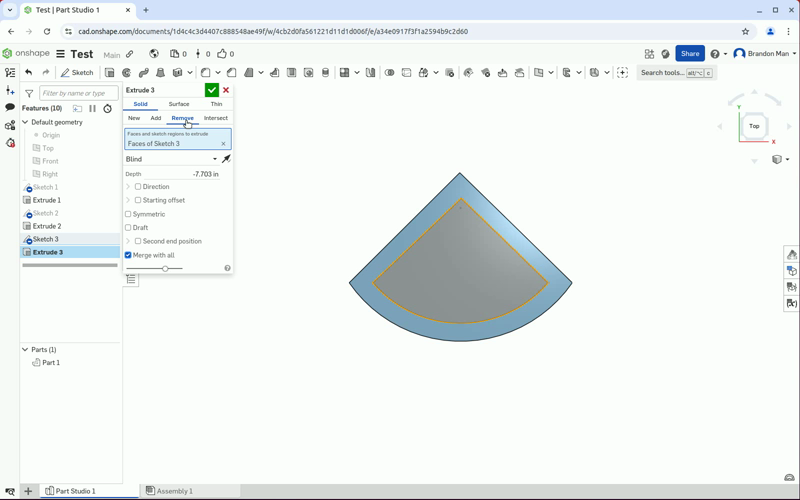
key(enter)
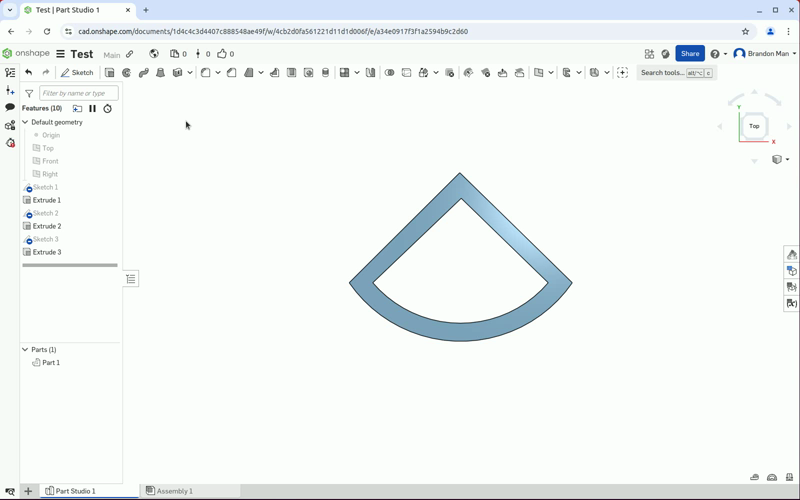
key(shift+h)
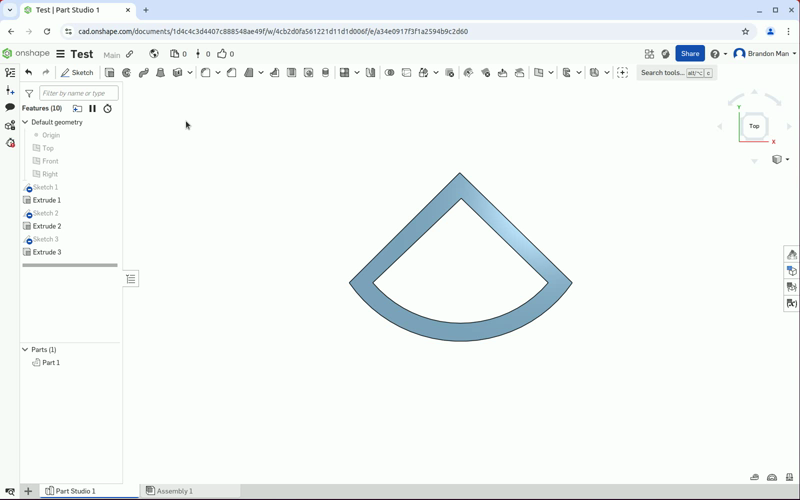
key(shift+h)
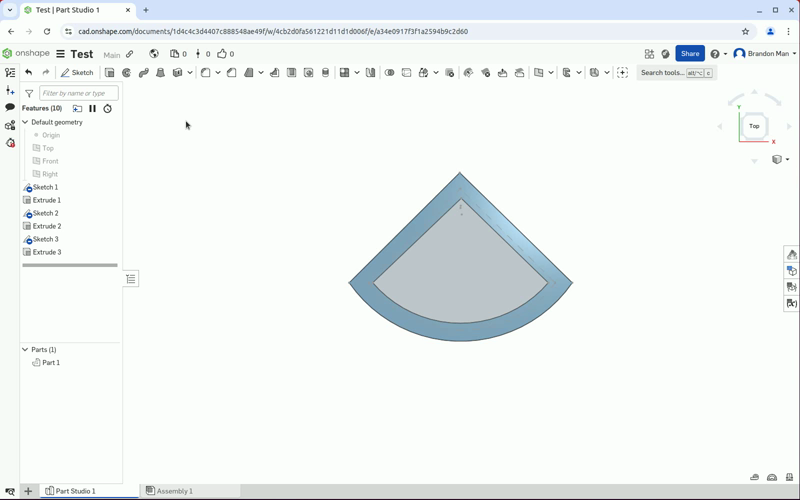
key(shift+7)
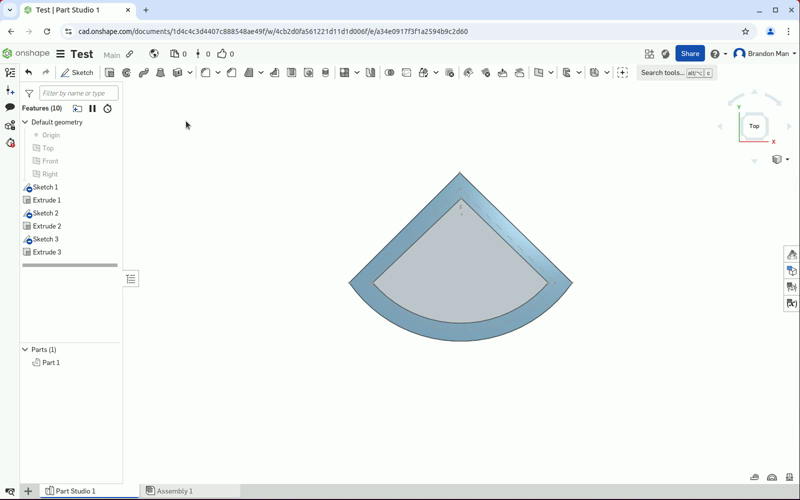
key(up, 3)
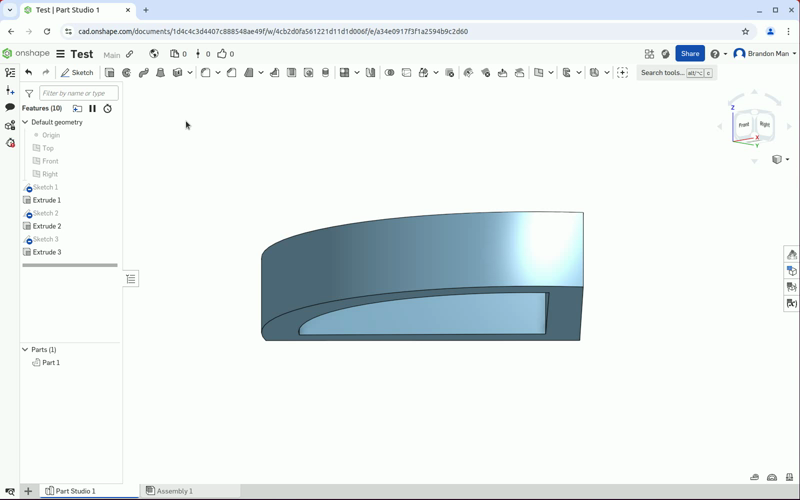
key(left, 3)
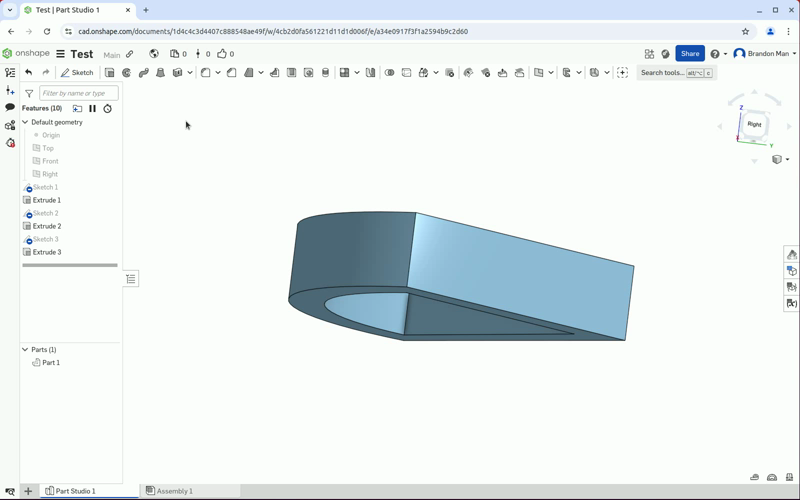
key(right, 3)
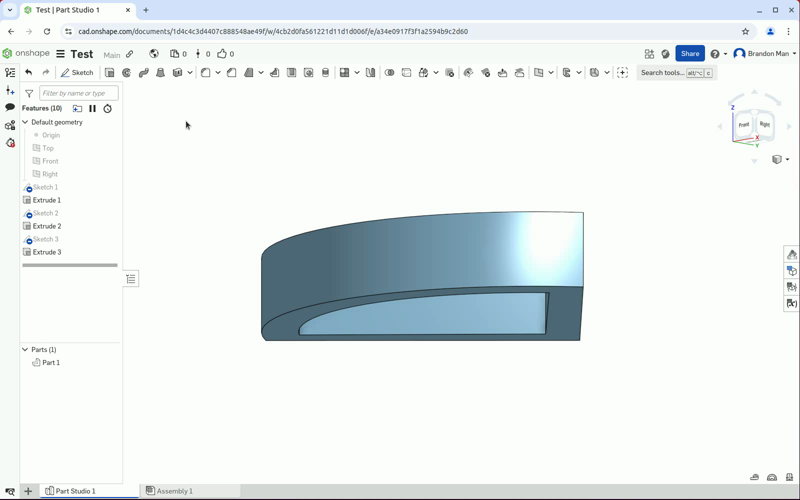
key(down, 3)
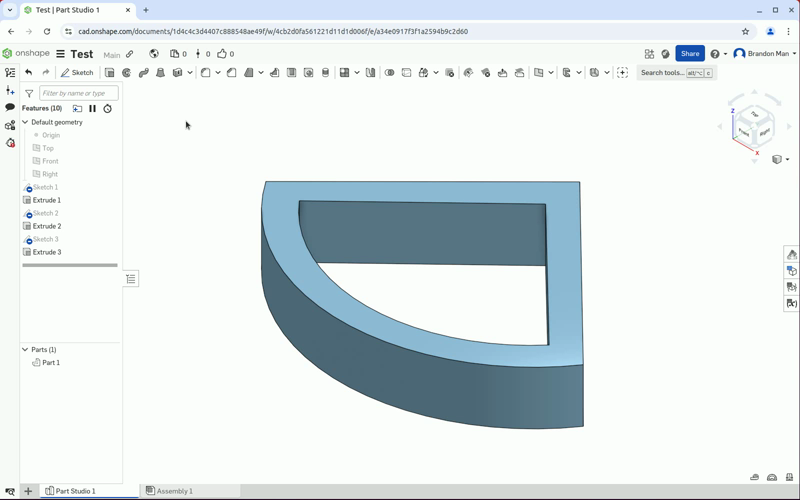
mouse_move(73, 189)
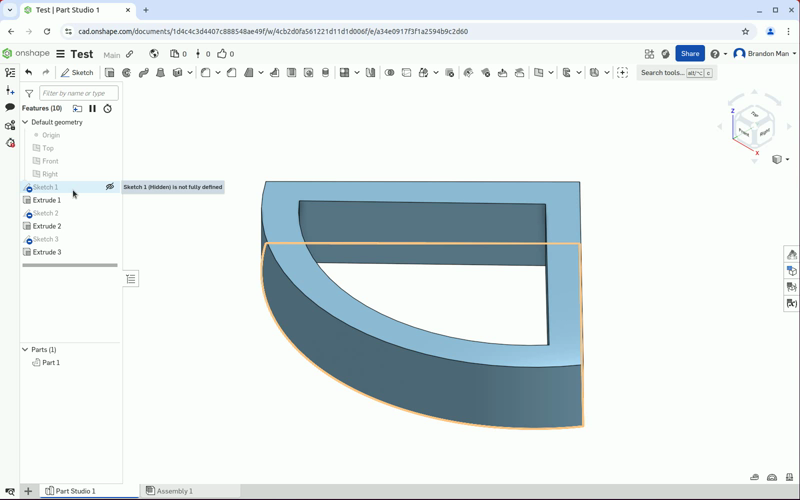
click(73, 189)